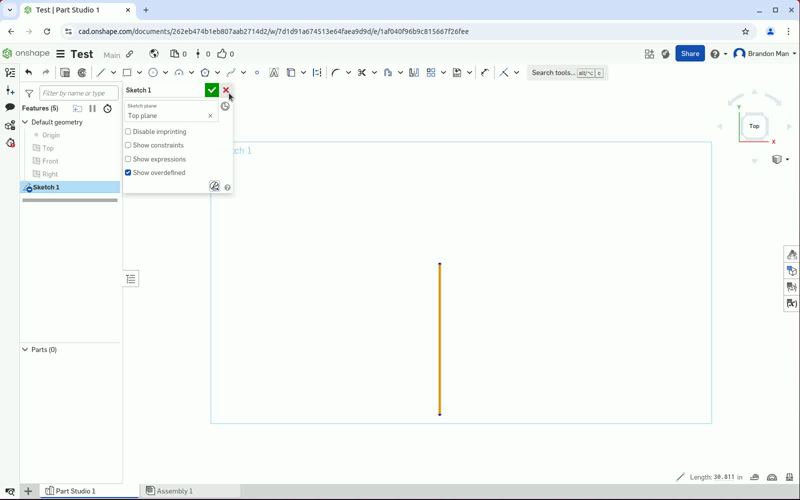
key(shift+h)
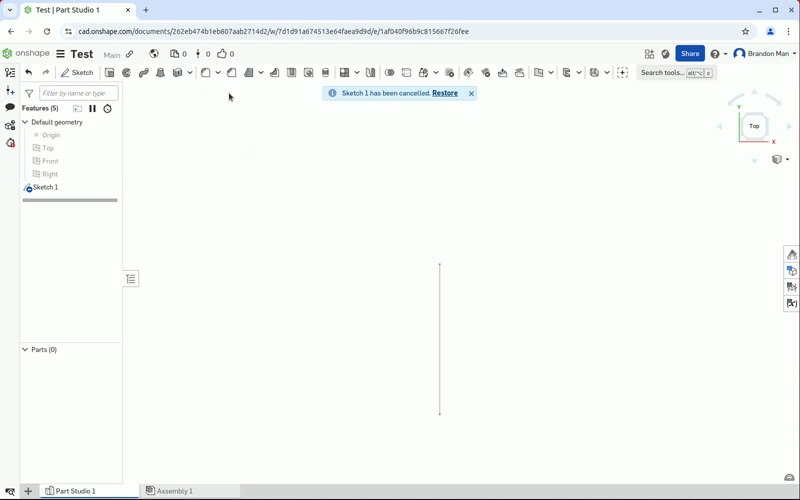
key(shift+s)
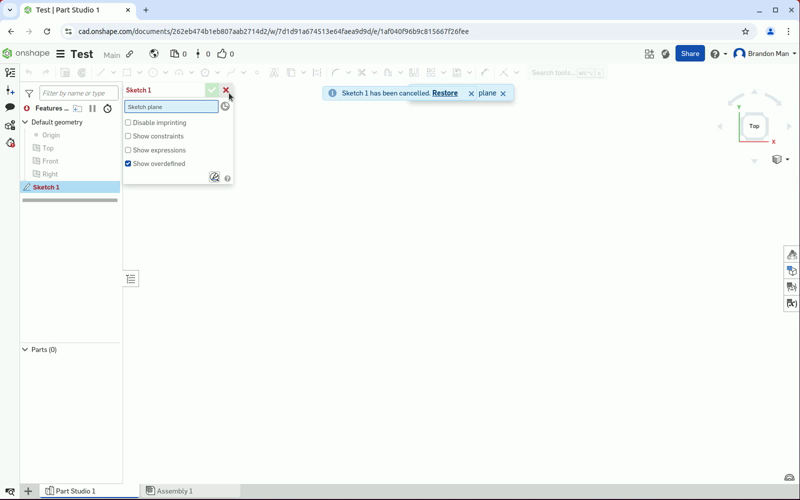
mouse_move(73, 150)
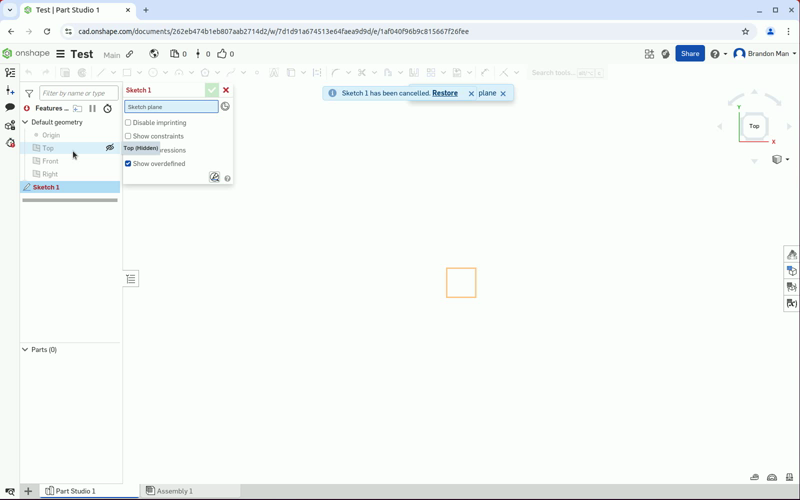
click(73, 150)
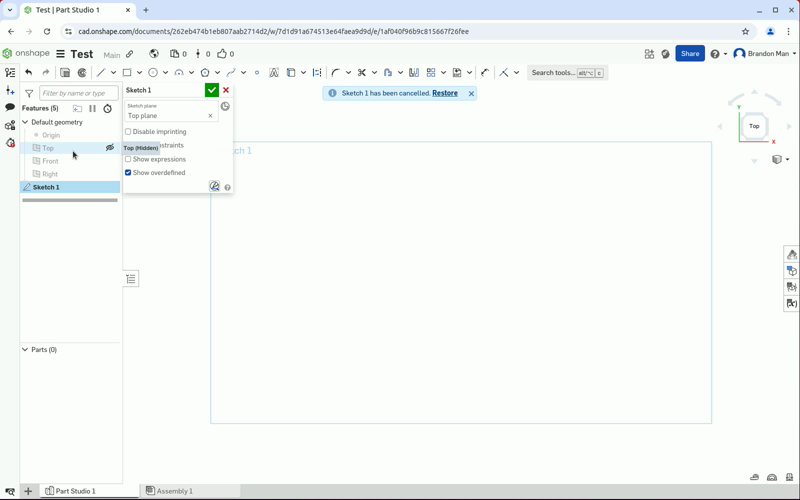
mouse_move(73, 352)
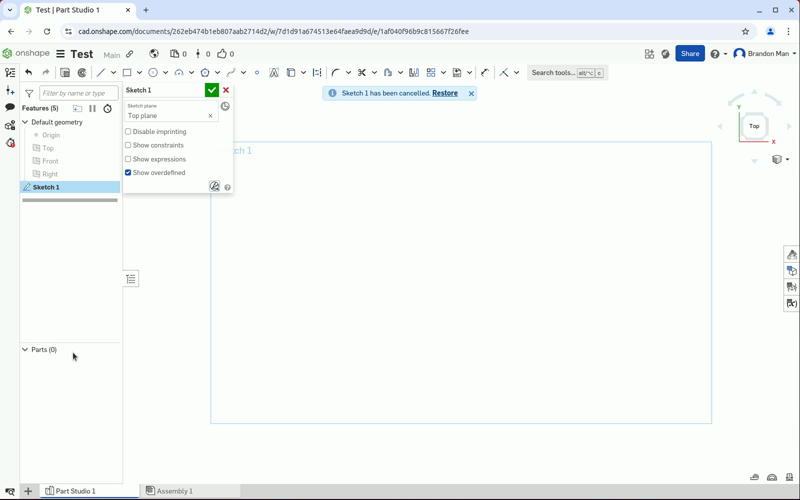
key(y)
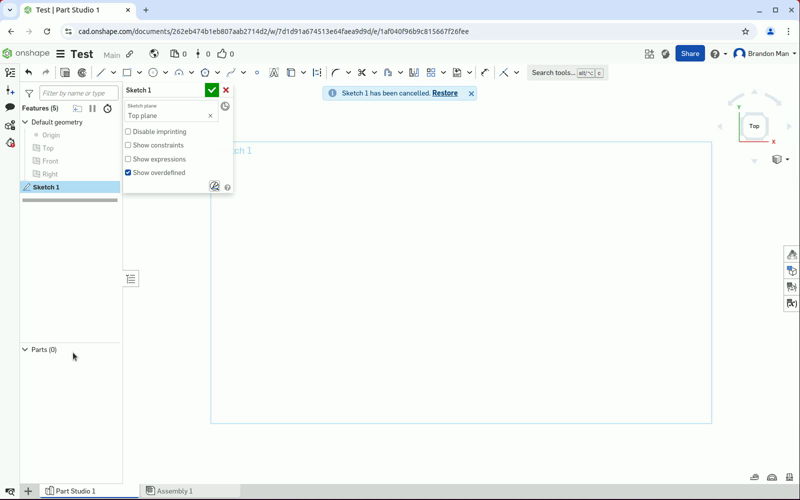
key(l)
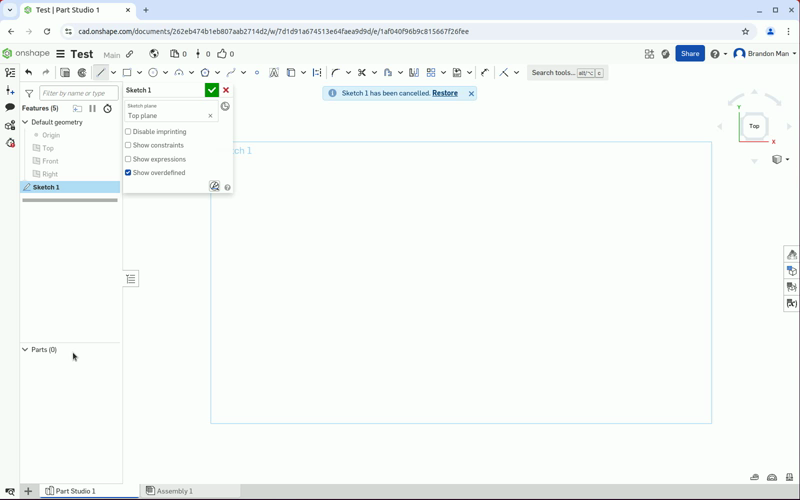
key_down(shift)
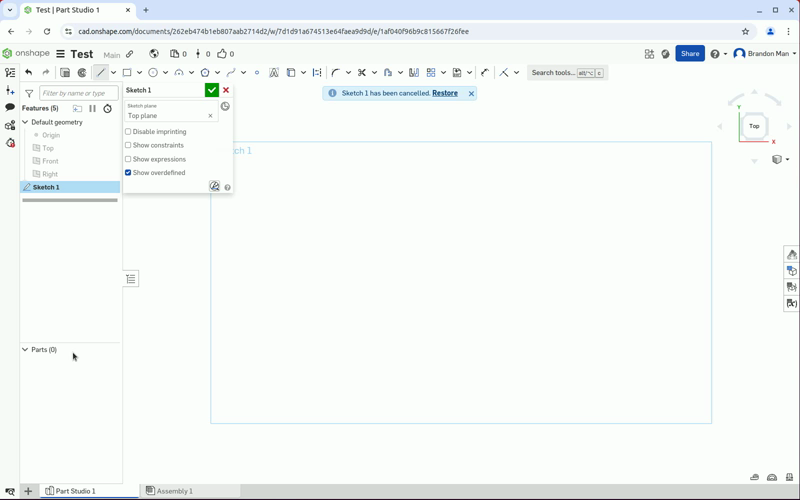
mouse_move(380, 395)
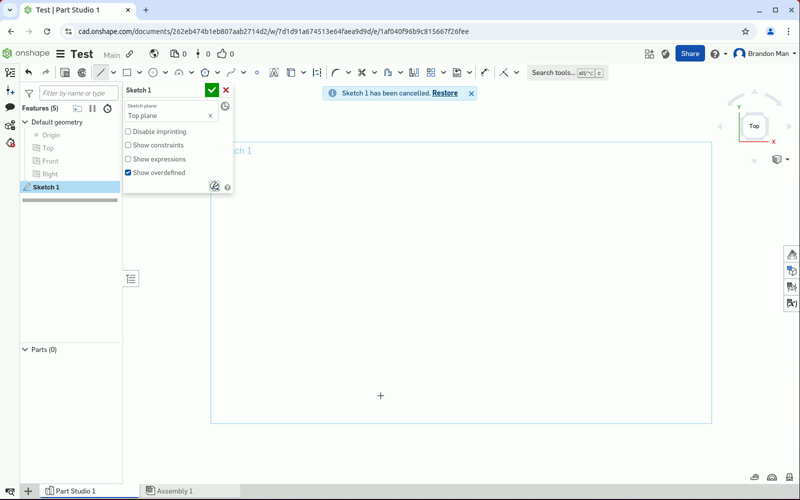
click(380, 395)
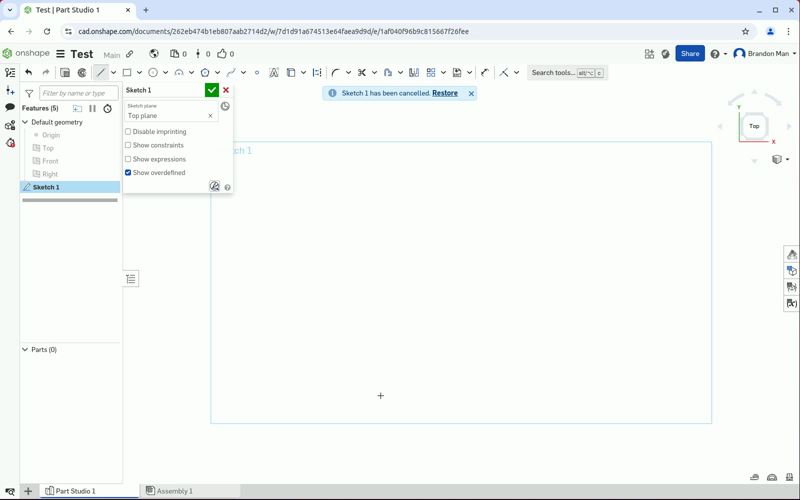
key_up(shift)
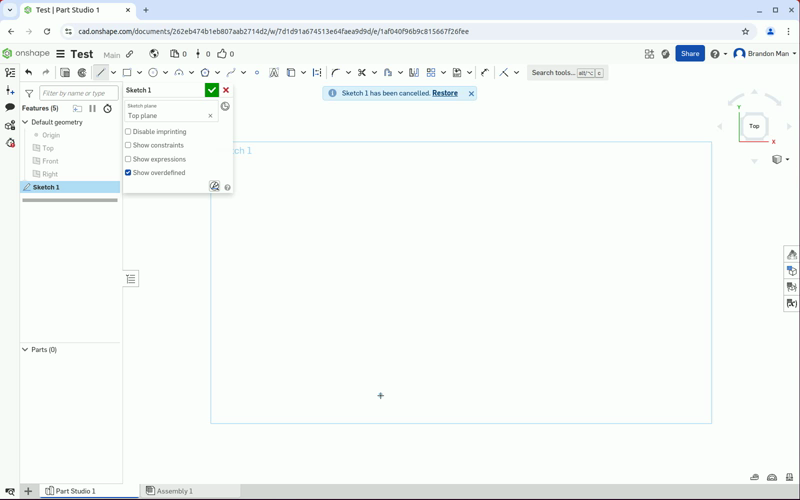
key_down(shift)
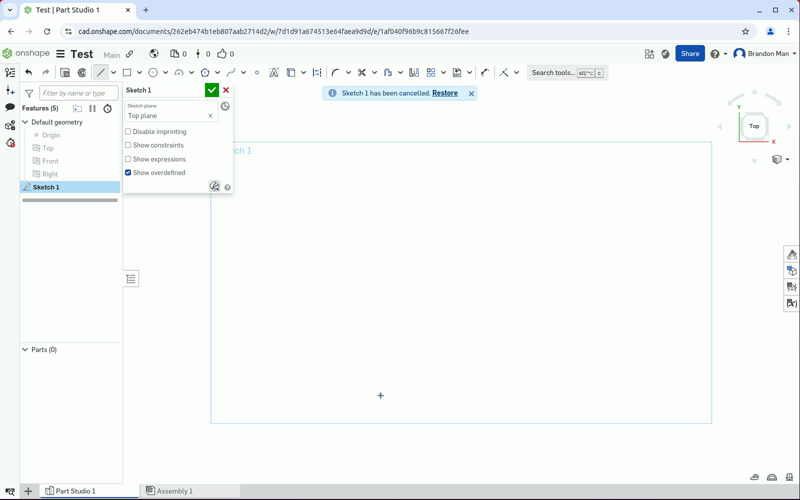
mouse_move(539, 395)
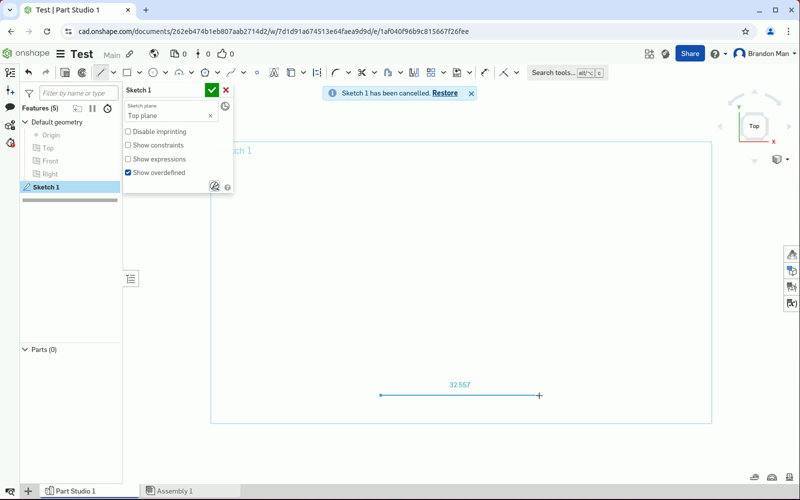
click(539, 395)
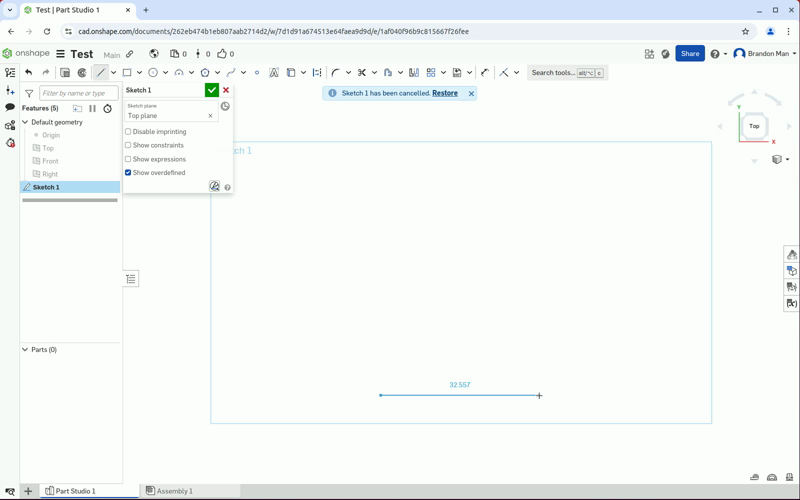
key_up(shift)
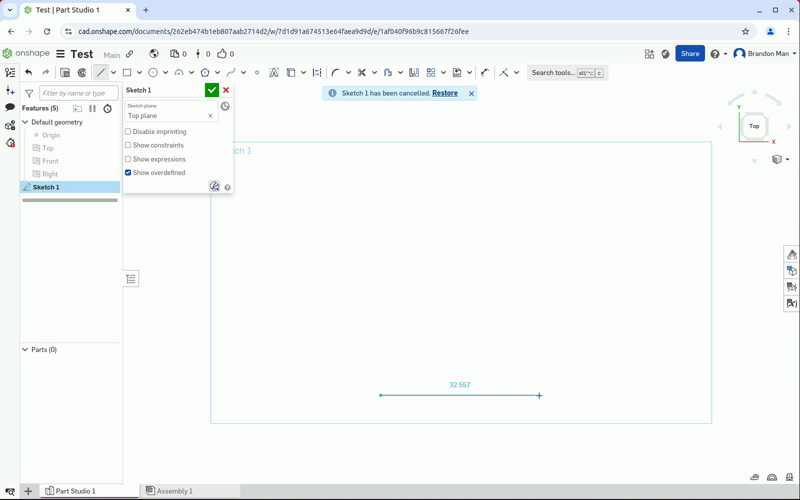
key_down(shift)
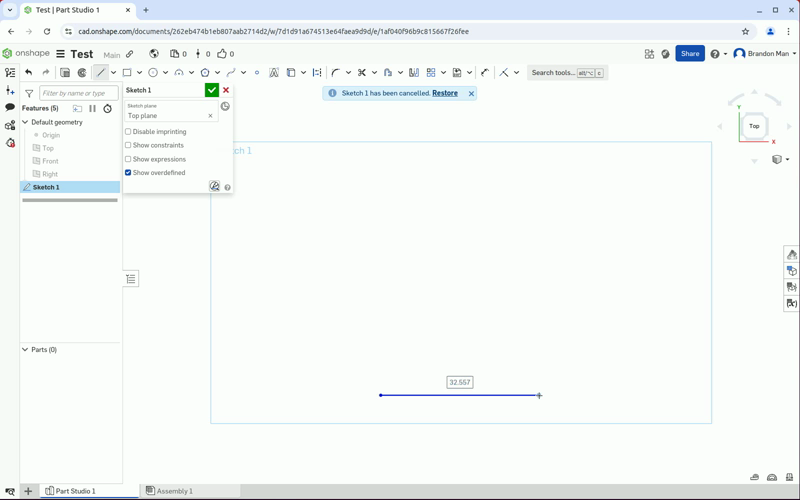
mouse_move(539, 171)
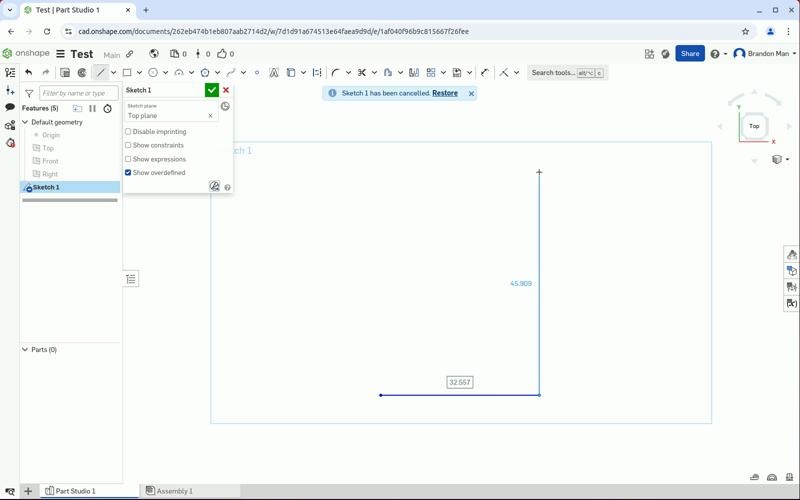
click(539, 171)
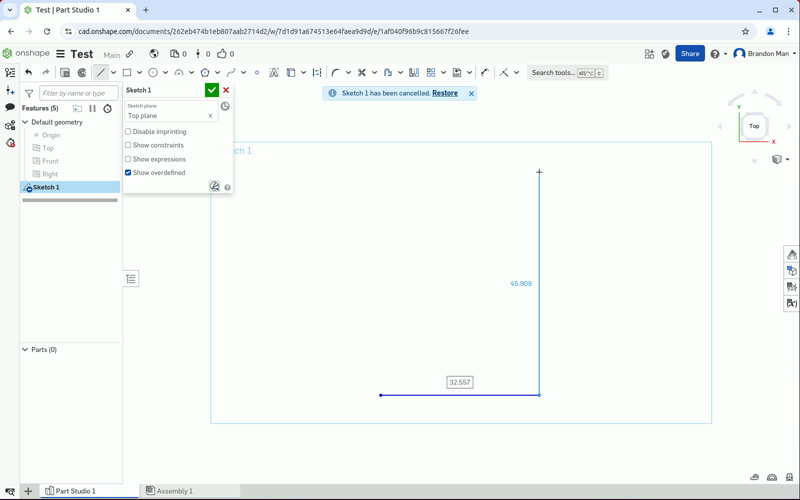
key_up(shift)
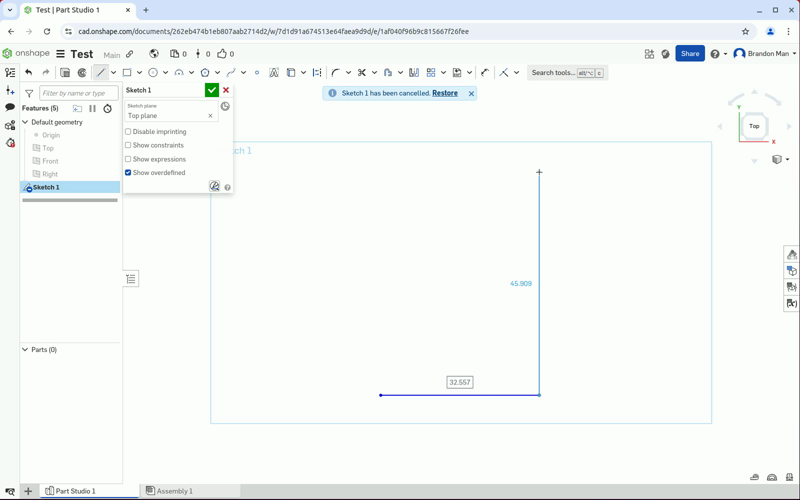
key_down(shift)
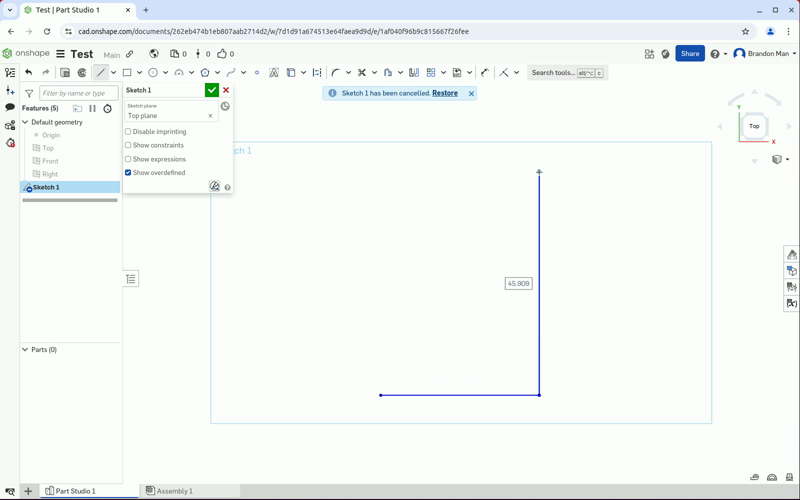
mouse_move(380, 171)
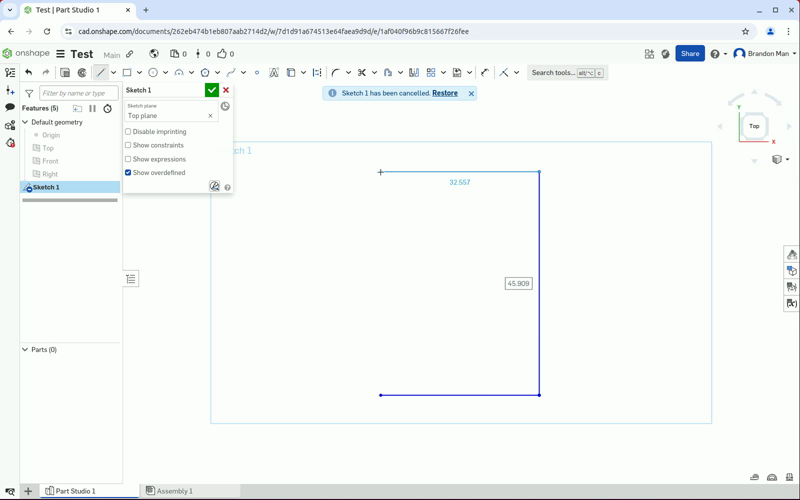
click(380, 171)
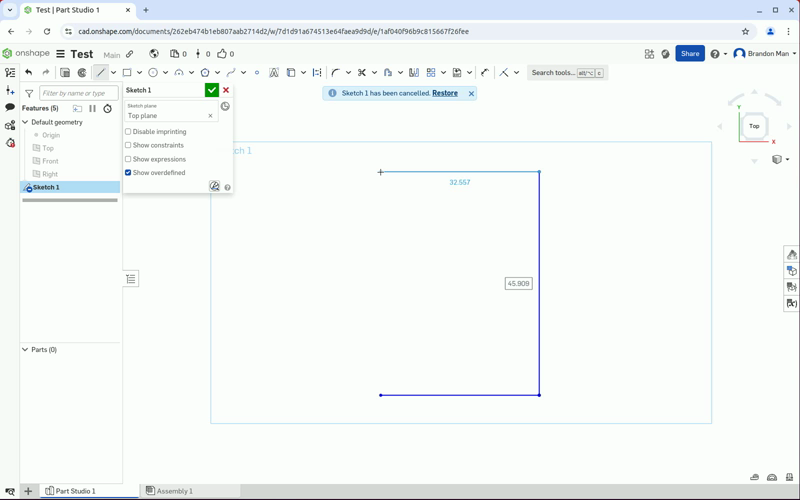
key_up(shift)
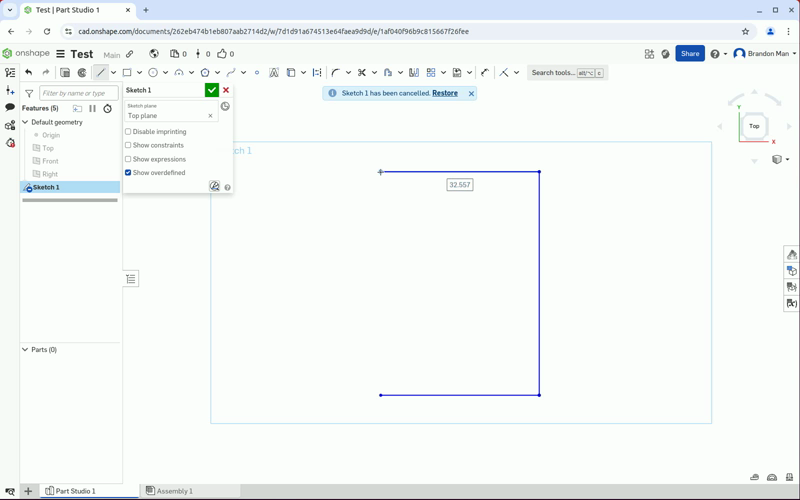
key_down(shift)
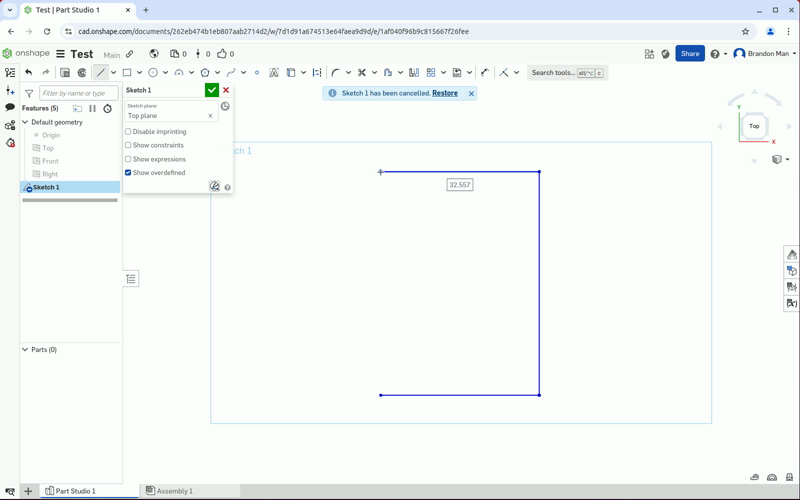
mouse_move(380, 395)
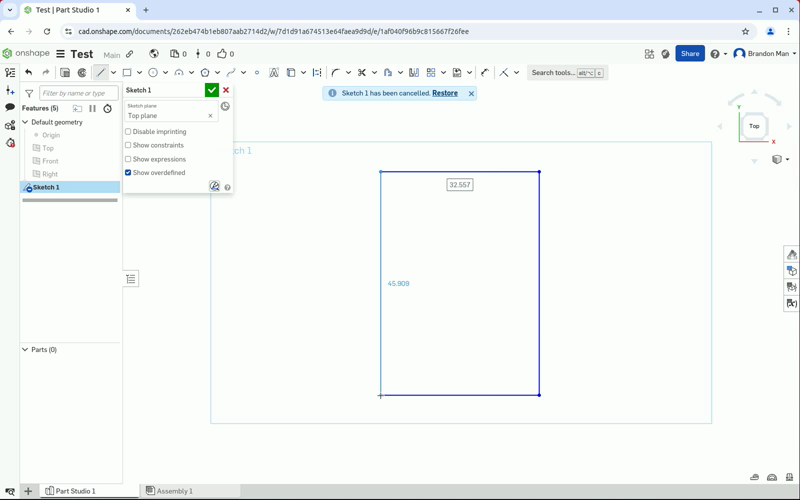
key_up(shift)
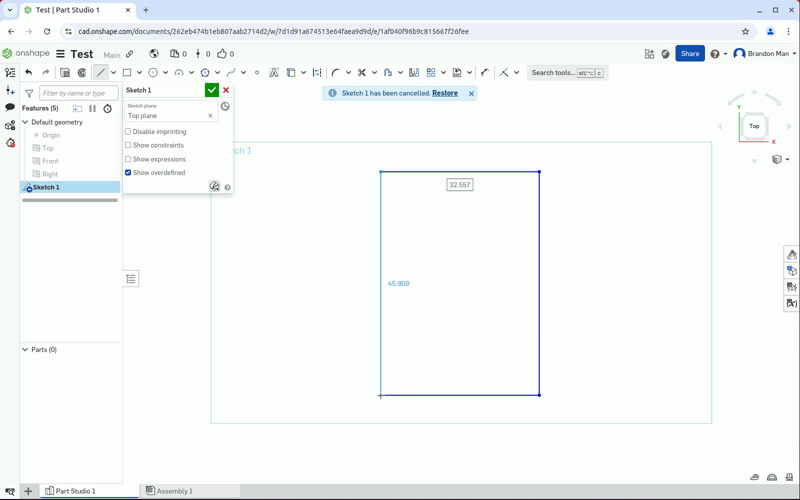
click(380, 395)
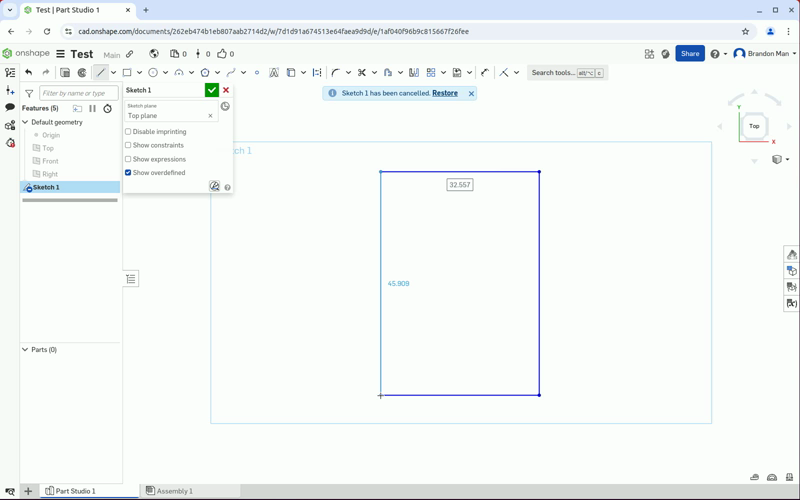
key(esc)
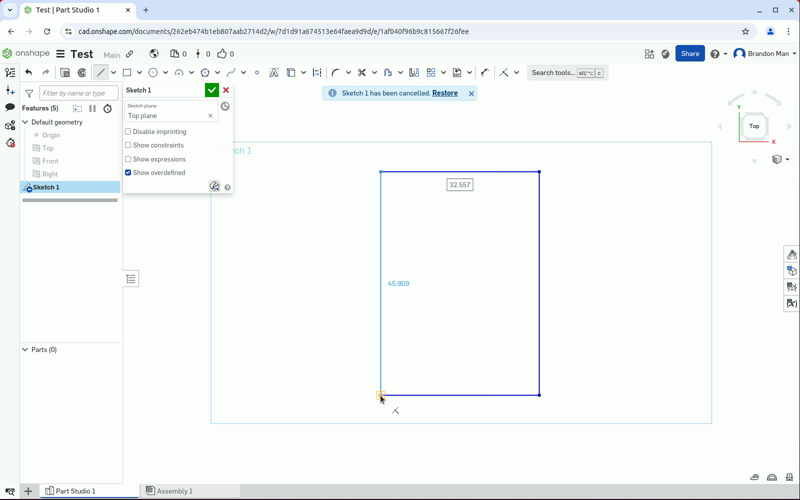
mouse_move(446, 362)
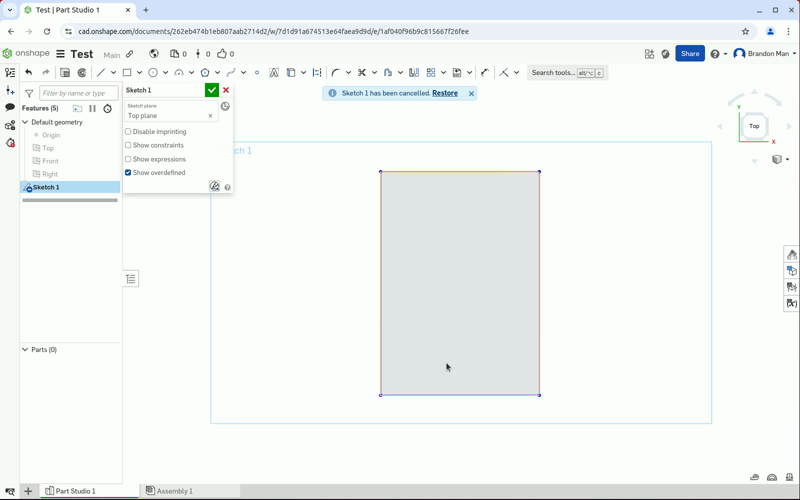
click(446, 362)
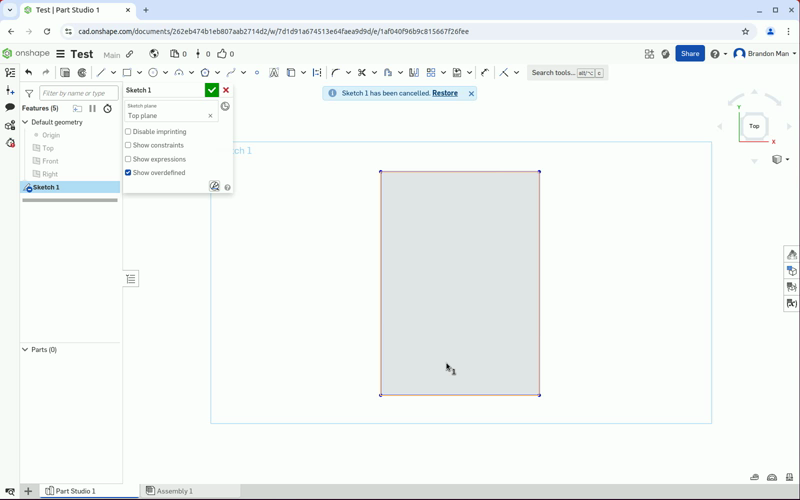
mouse_move(73, 352)
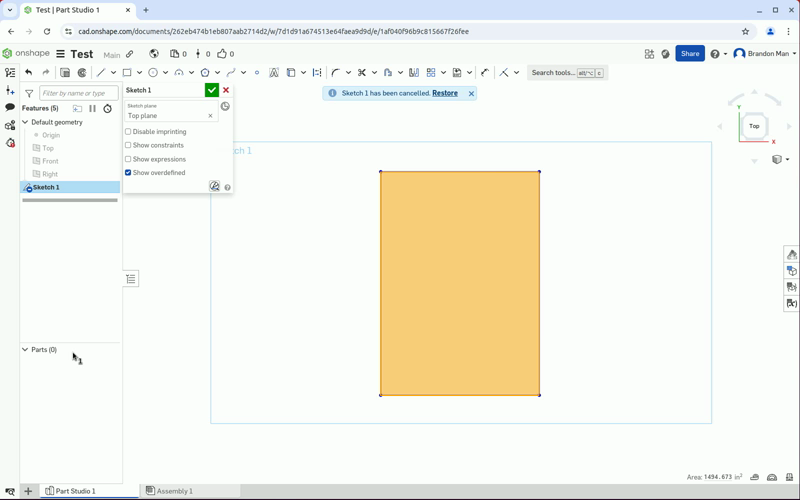
key(shift+y)
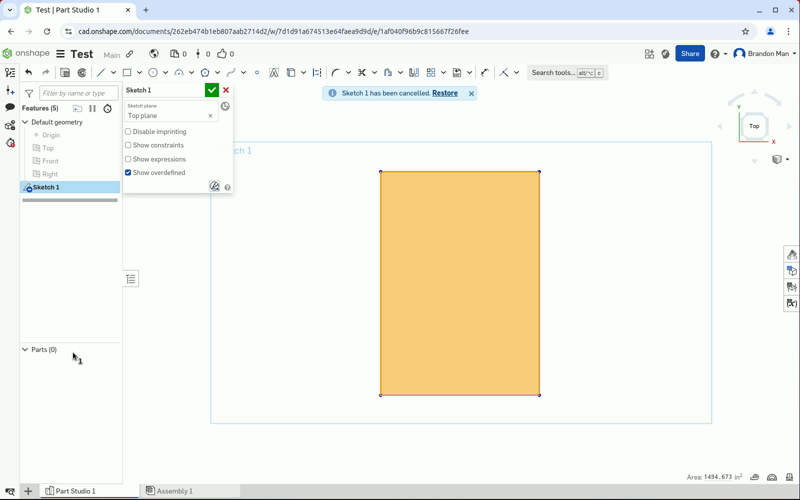
key(shift+e)
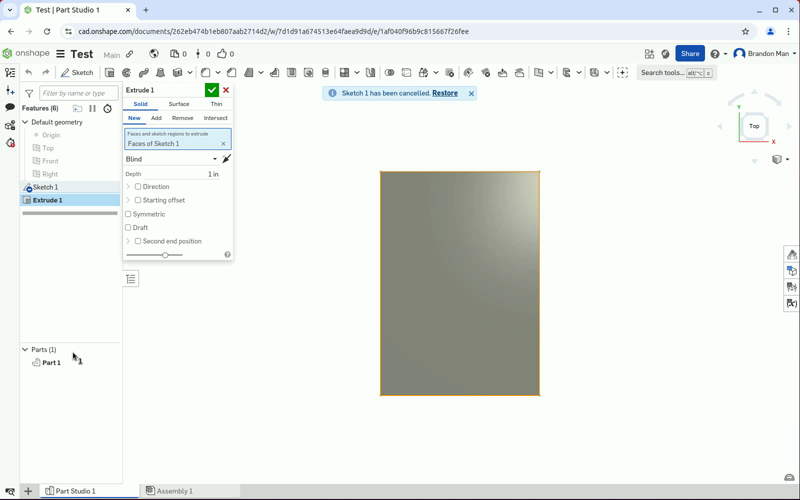
mouse_move(143, 106)
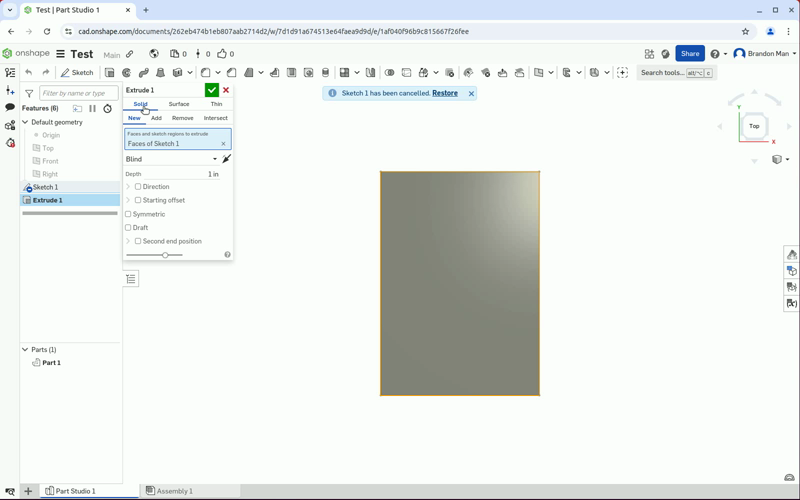
click(143, 106)
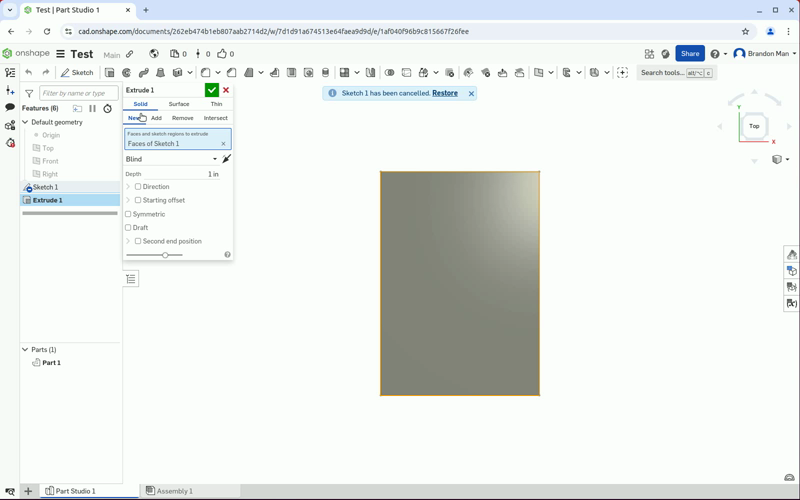
mouse_move(137, 120)
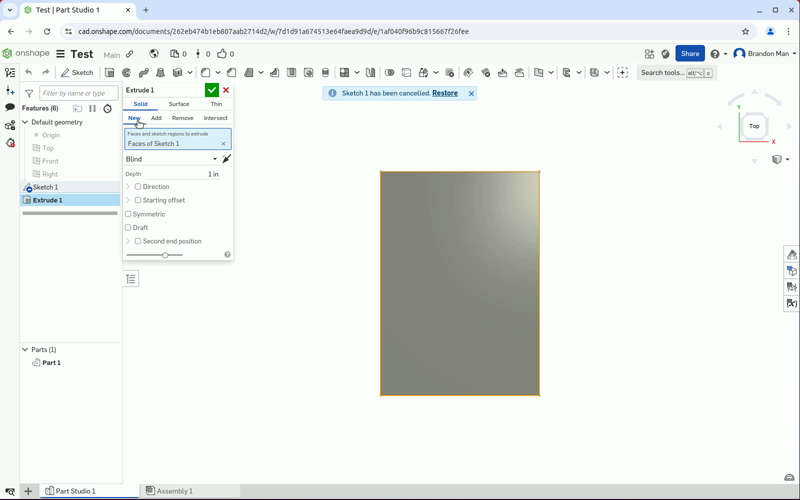
click(137, 120)
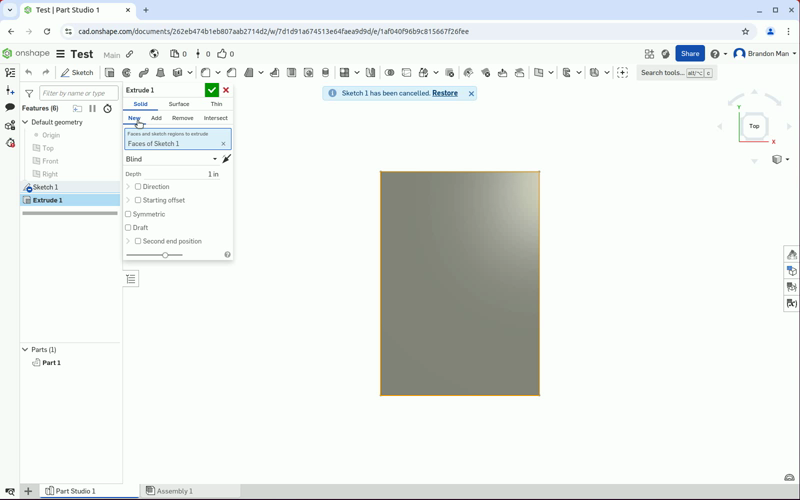
key(tab, 4)
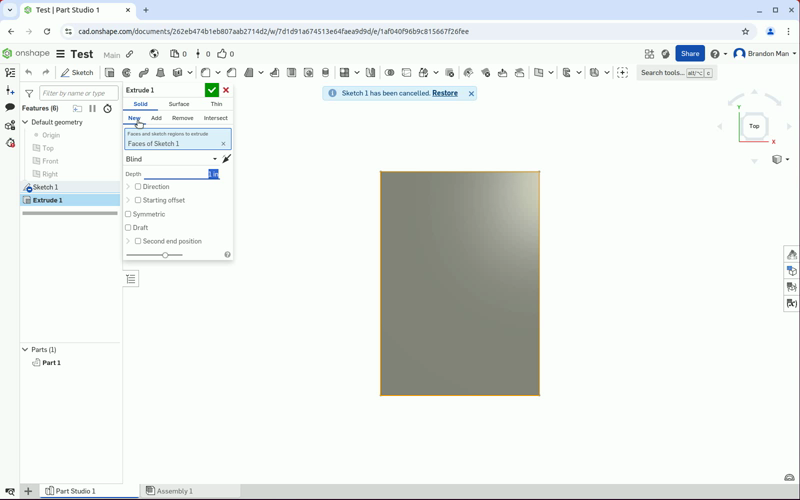
text(2.648)
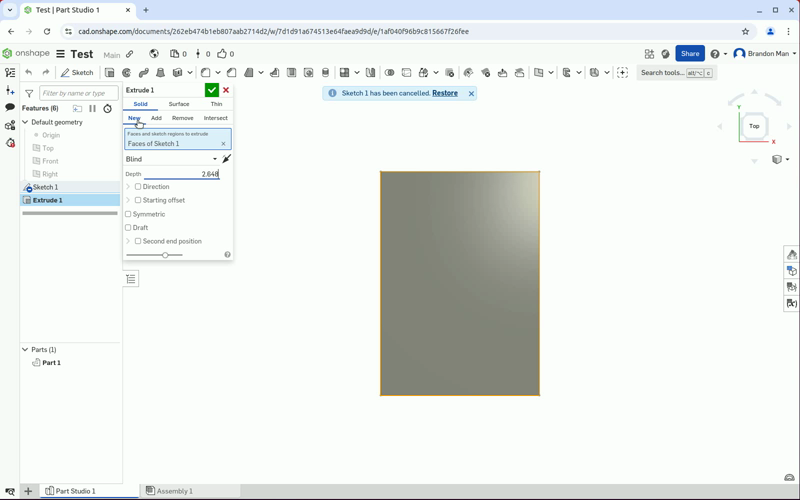
key(enter)
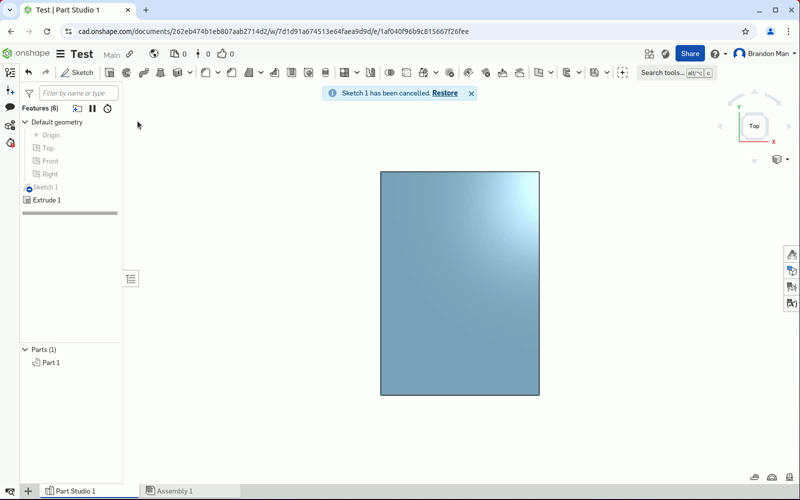
key(shift+h)
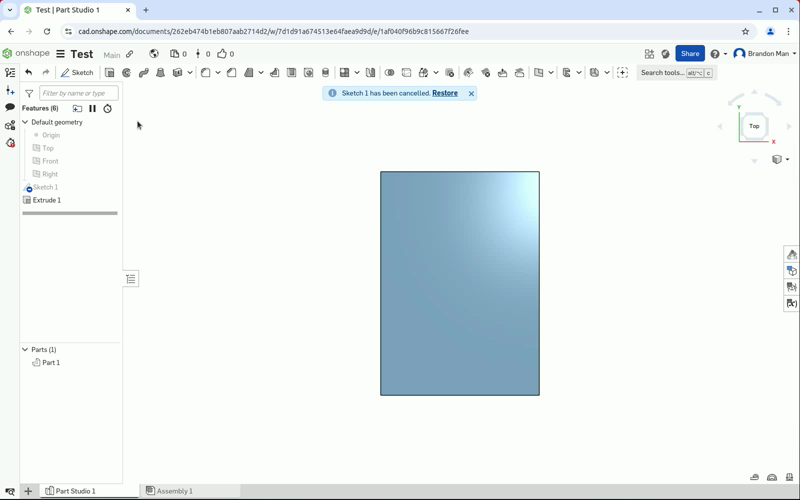
key(shift+h)
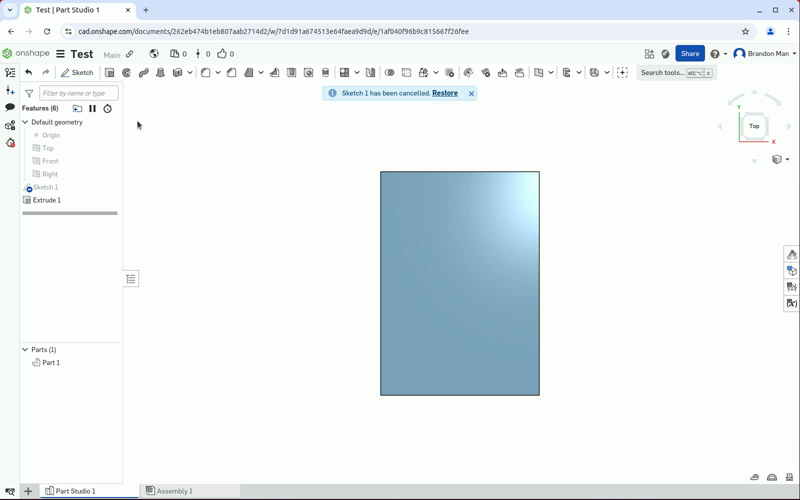
mouse_move(73, 189)
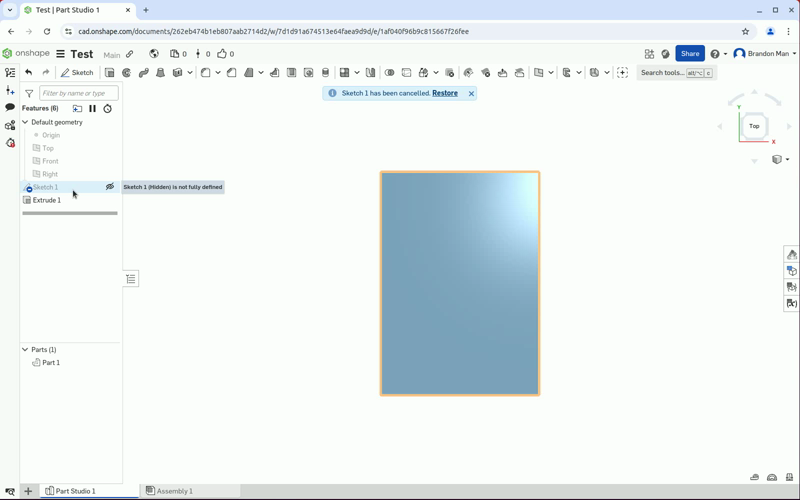
click(73, 189)
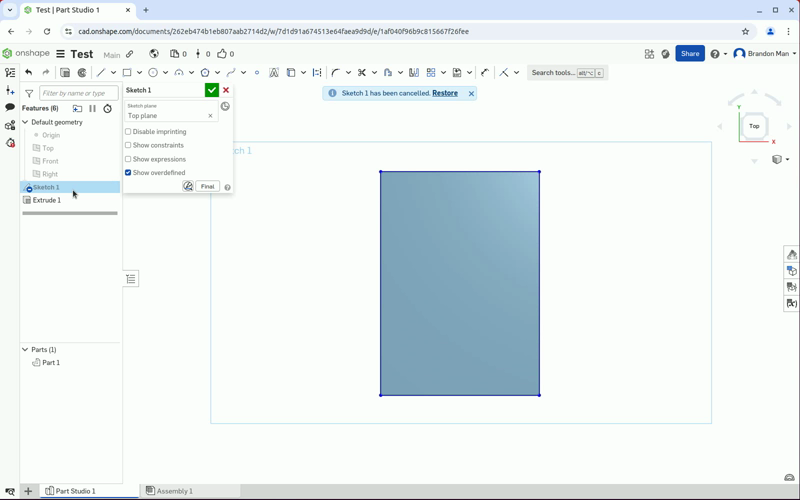
mouse_move(229, 92)
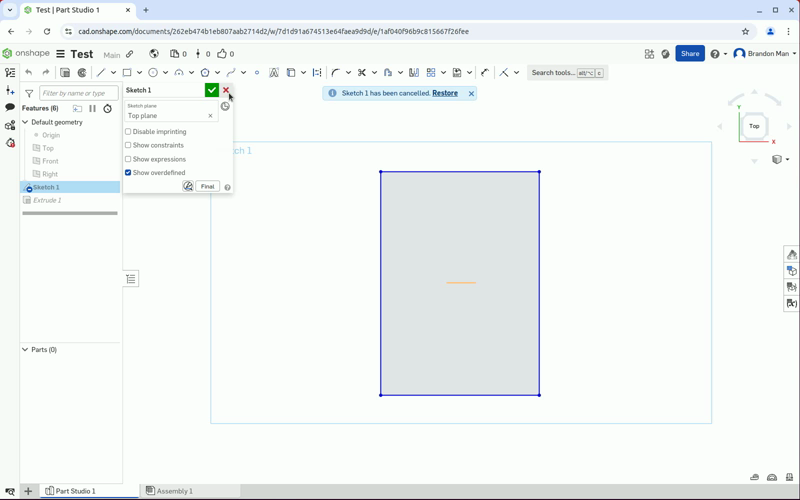
click(229, 92)
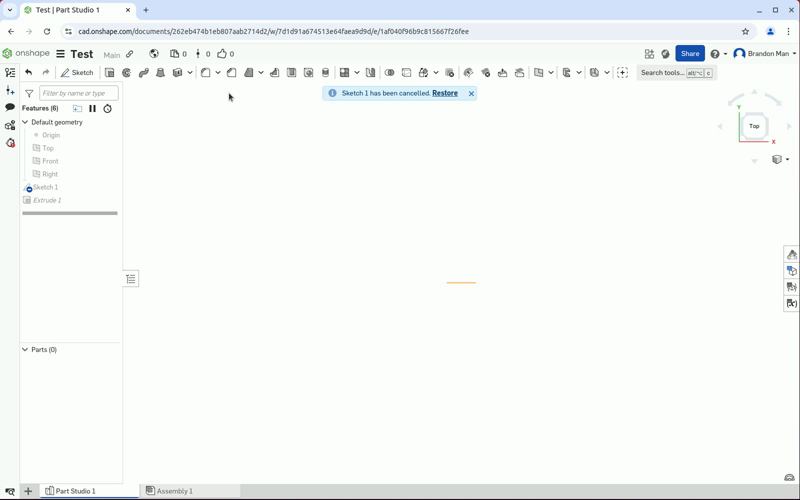
mouse_move(541, 75)
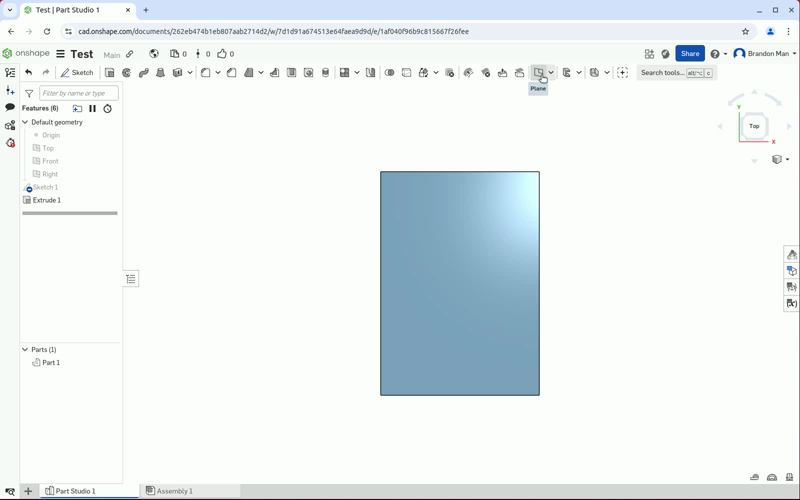
click(541, 75)
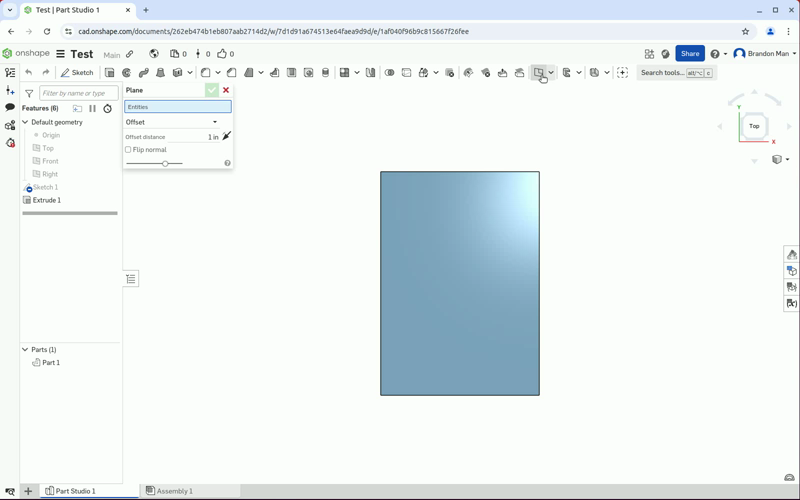
mouse_move(73, 150)
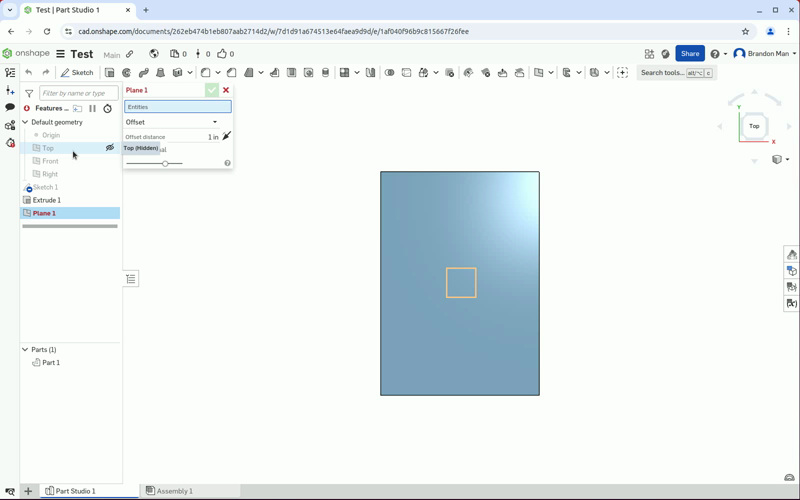
click(73, 150)
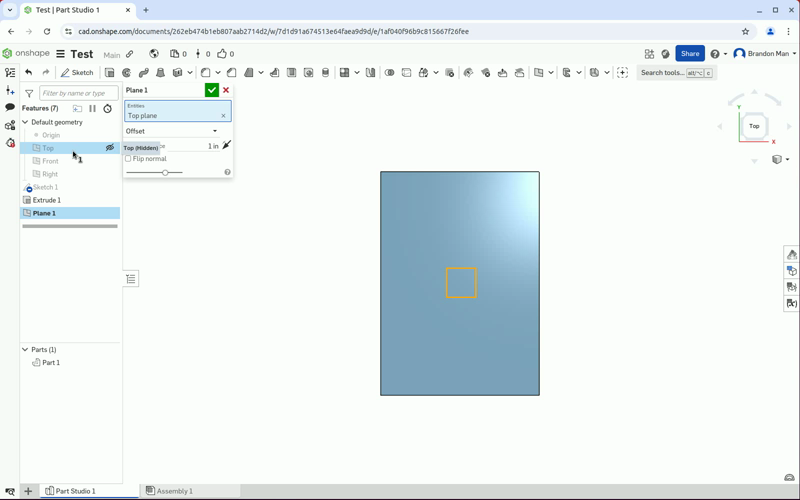
key(tab, 2)
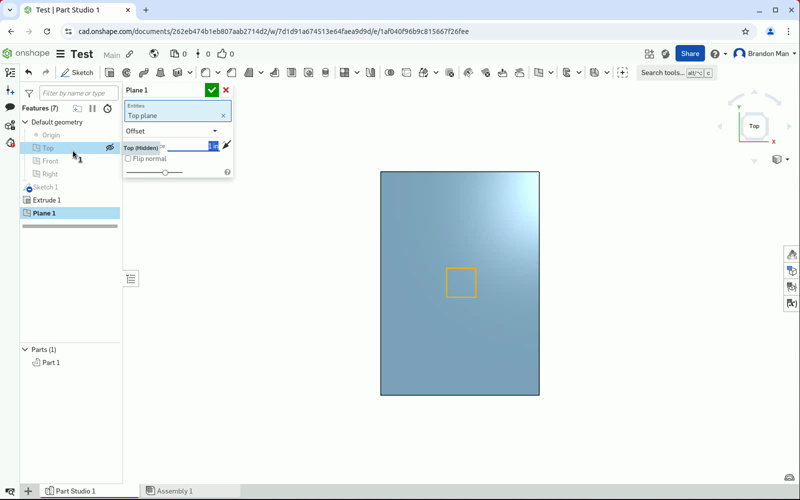
text(2.65)
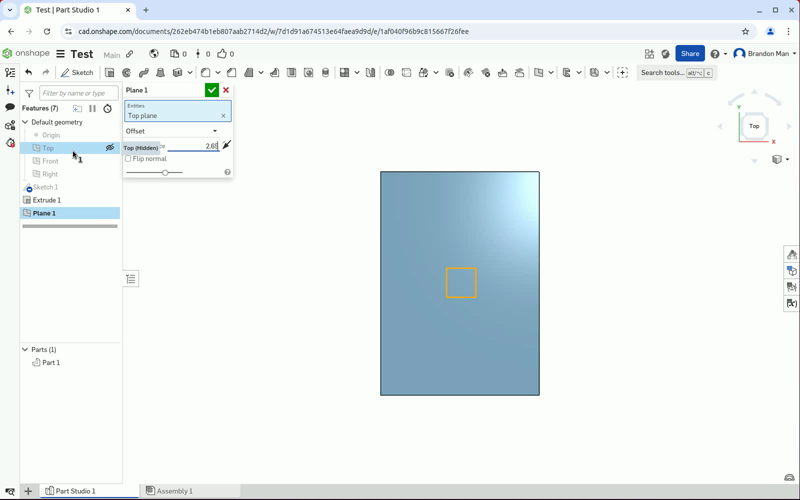
key(enter, 2)
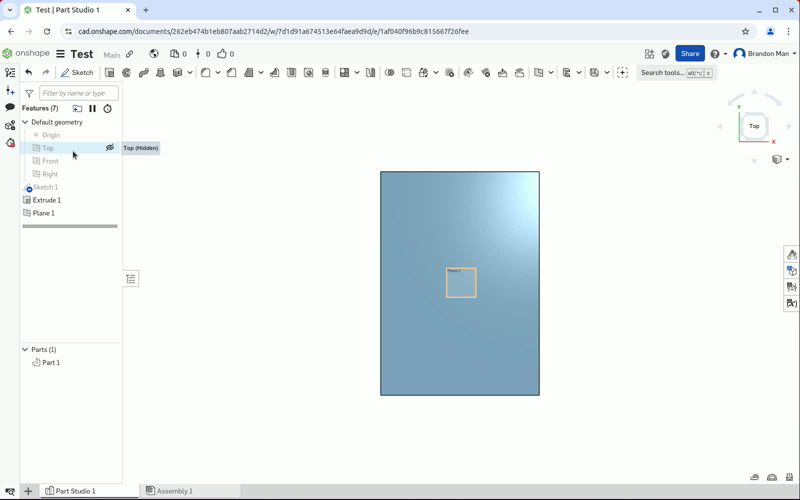
key(shift+s)
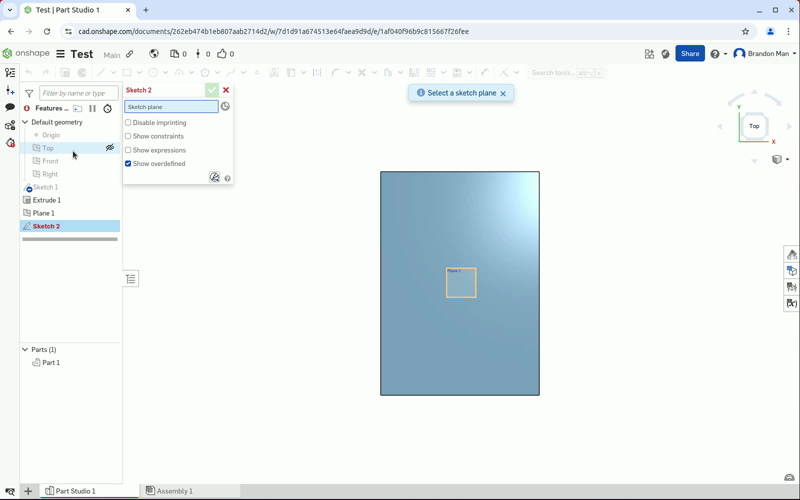
mouse_move(73, 215)
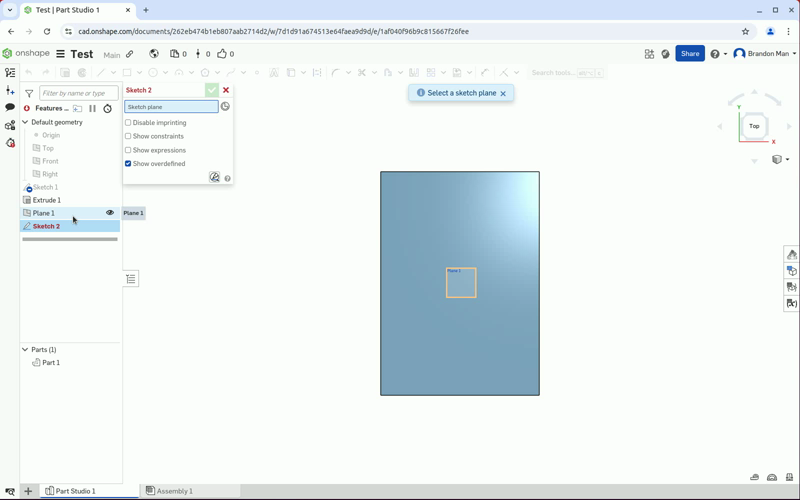
click(73, 215)
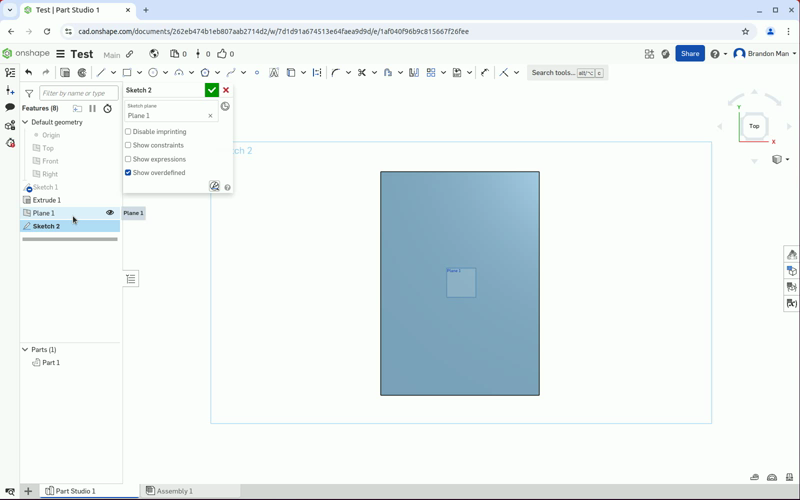
mouse_move(73, 352)
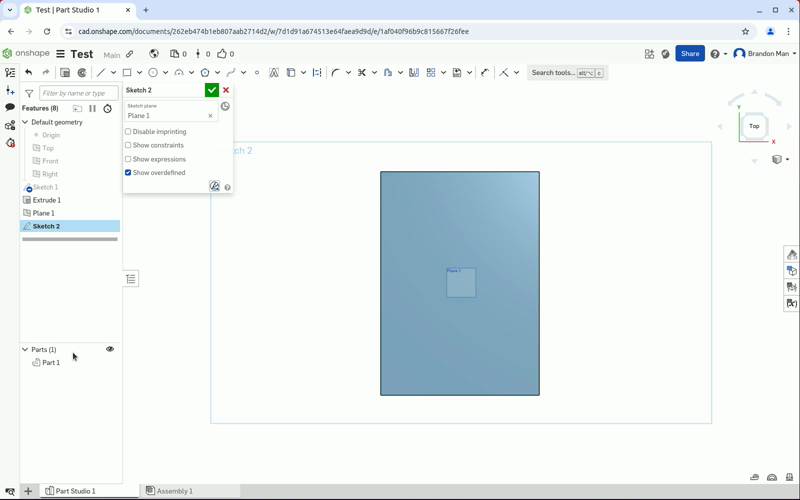
key(y)
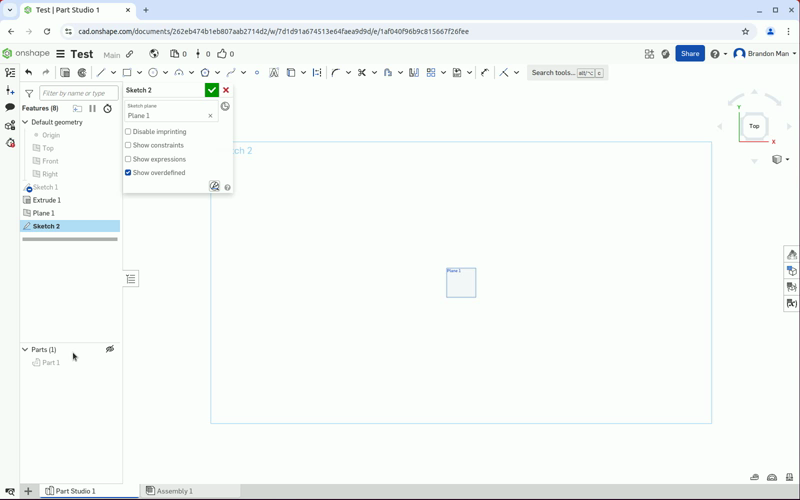
key(l)
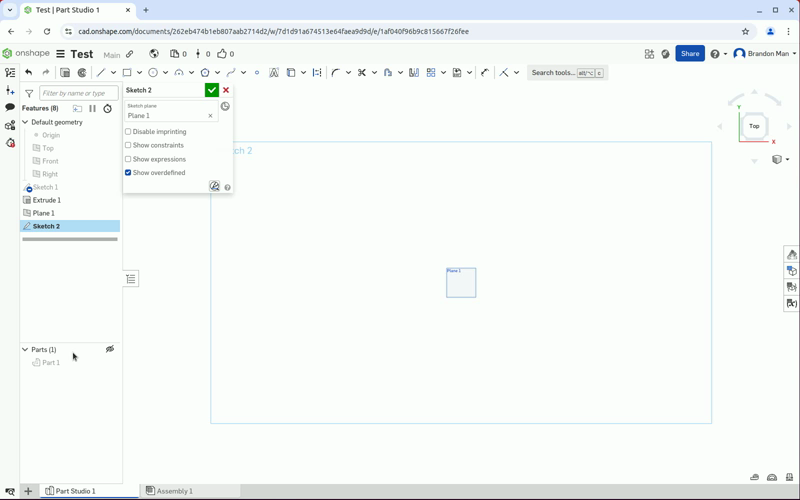
key_down(shift)
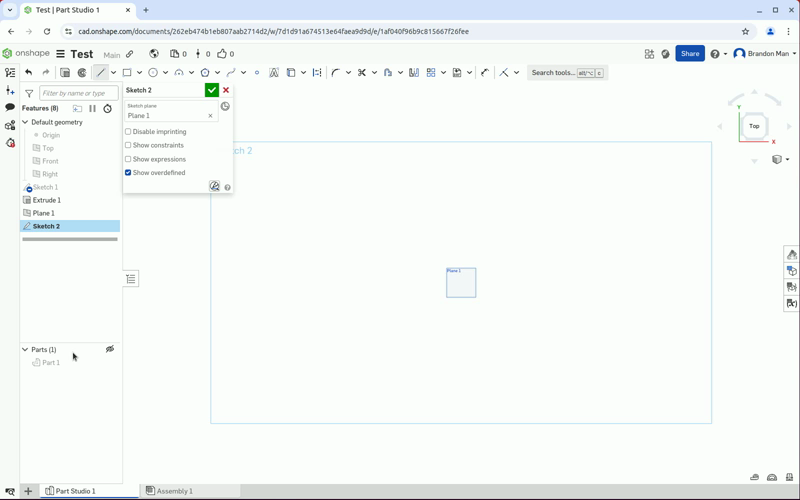
mouse_move(382, 393)
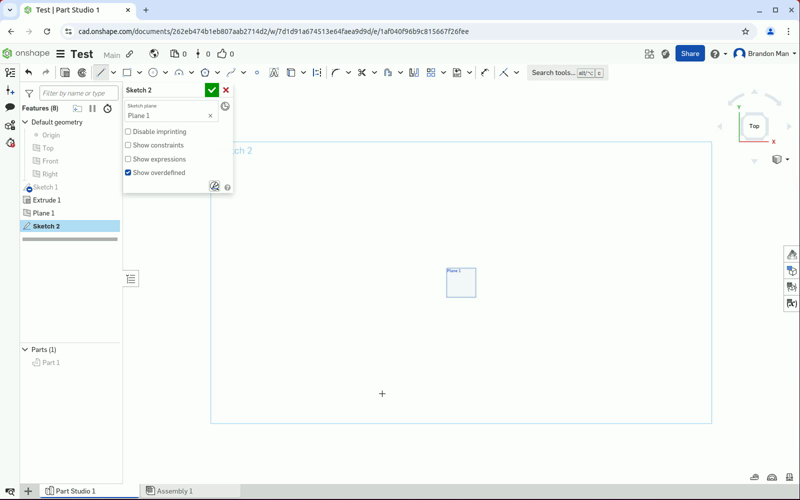
click(382, 393)
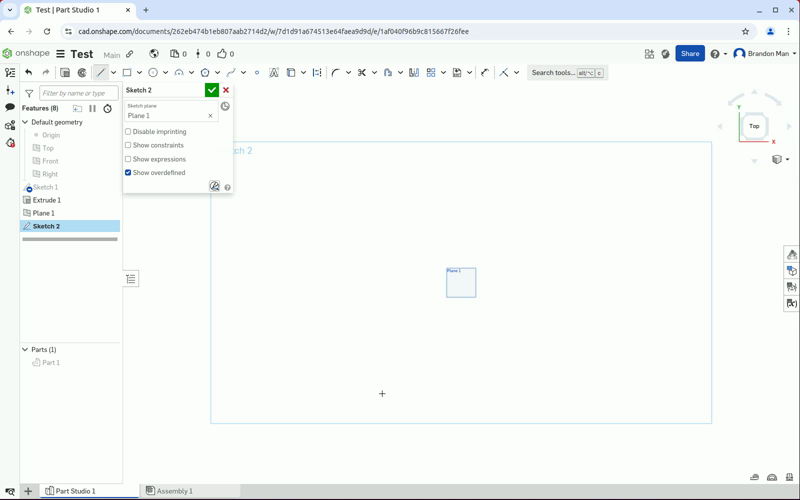
key_up(shift)
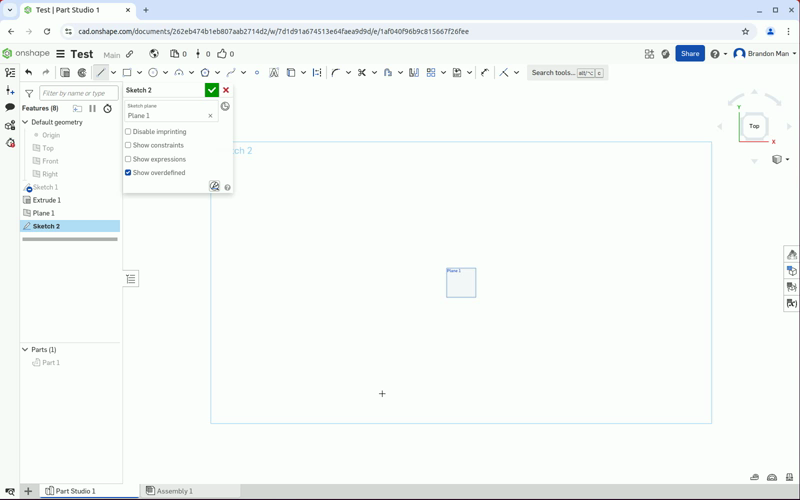
key_down(shift)
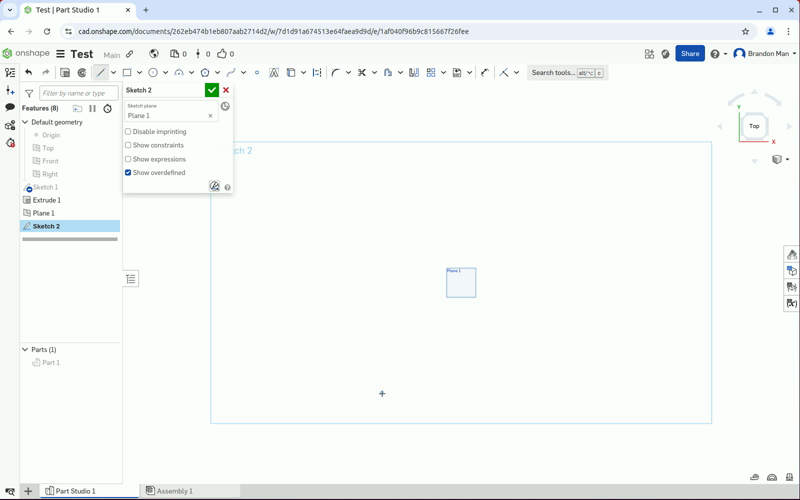
mouse_move(537, 393)
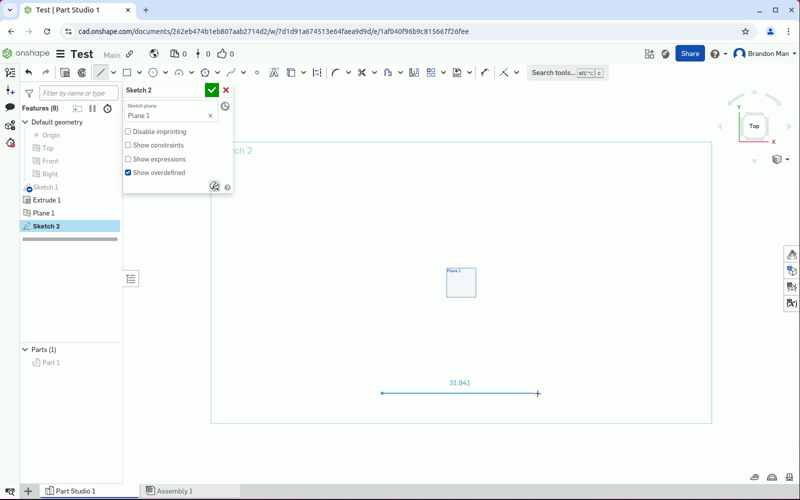
click(537, 393)
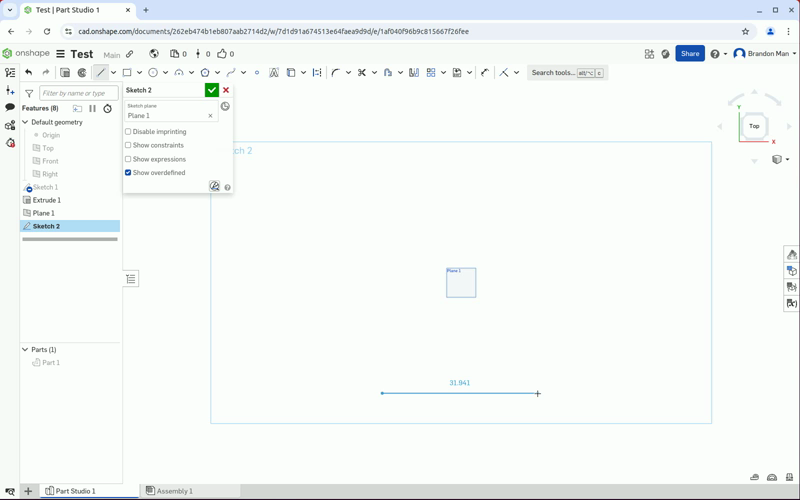
key_up(shift)
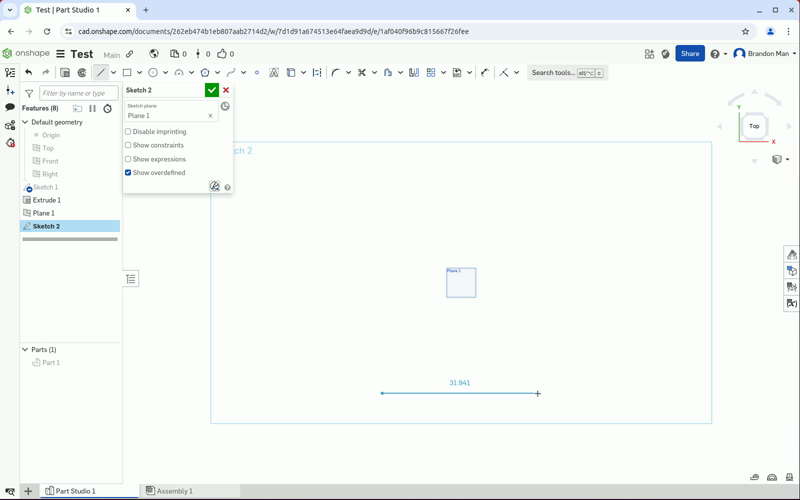
key_down(shift)
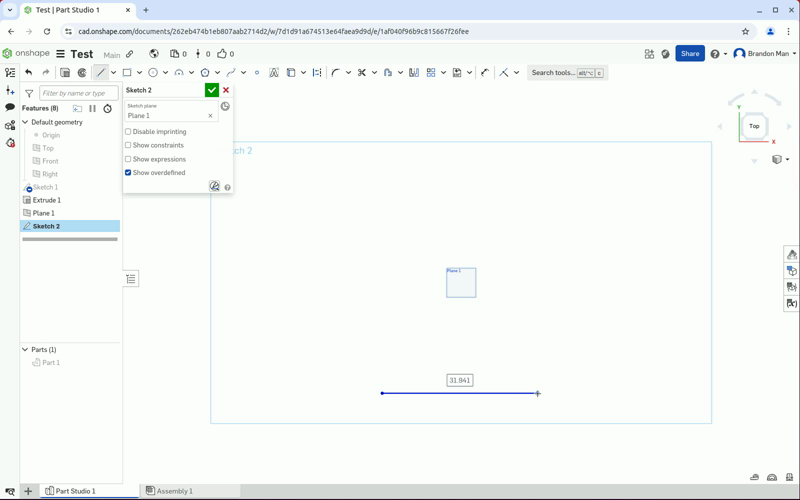
mouse_move(537, 172)
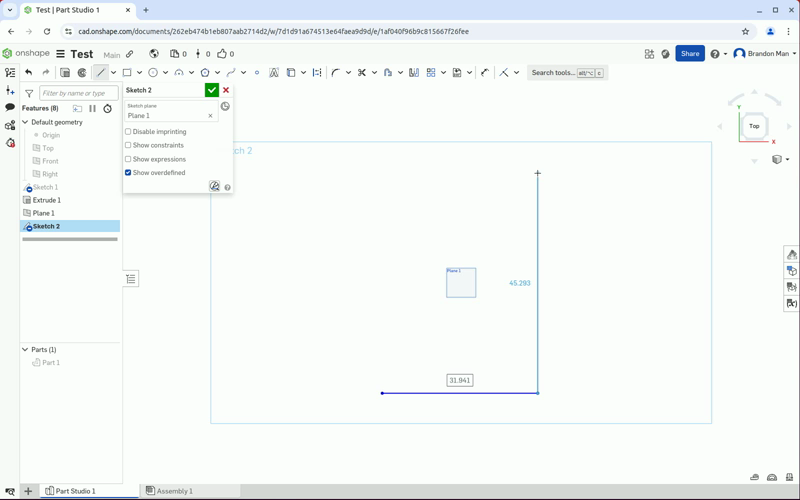
click(537, 172)
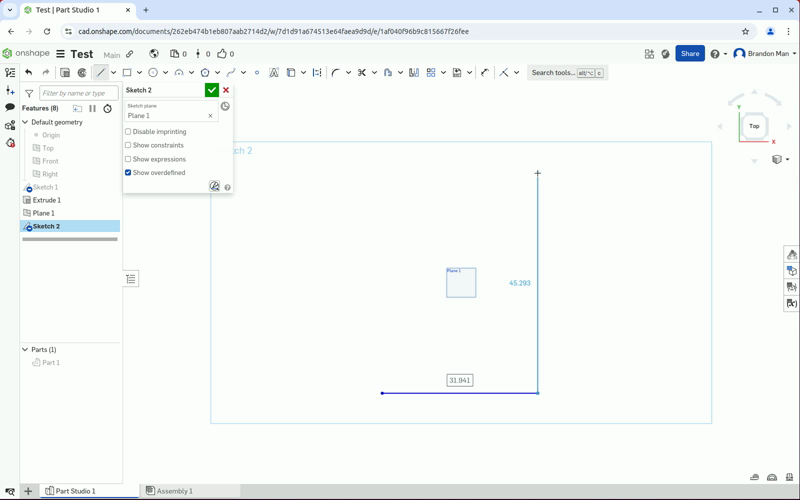
key_up(shift)
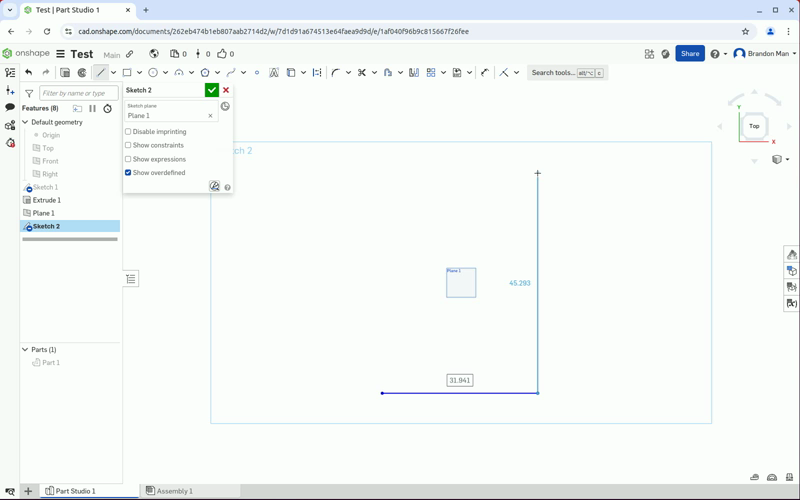
key_down(shift)
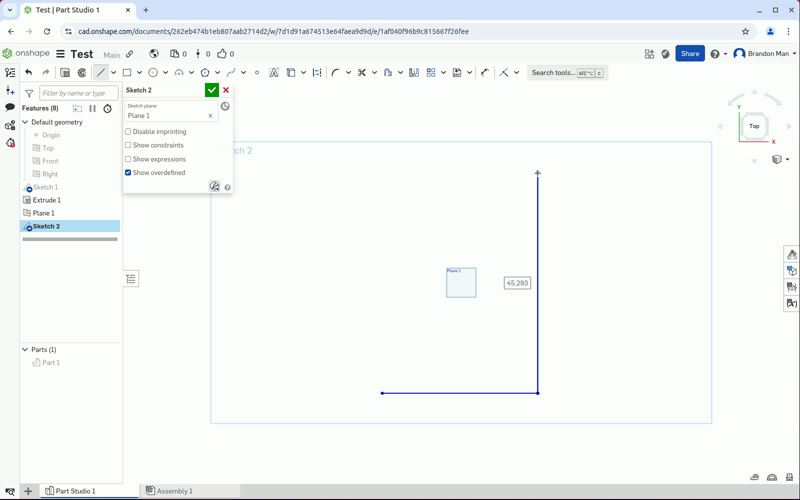
mouse_move(382, 172)
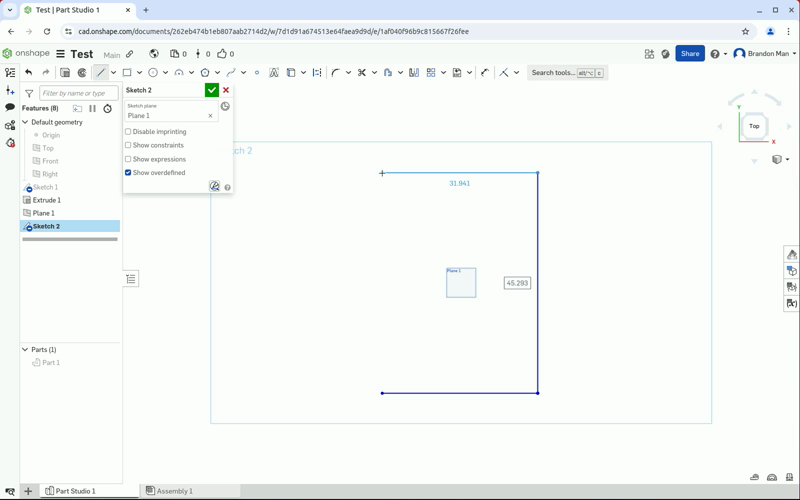
click(382, 172)
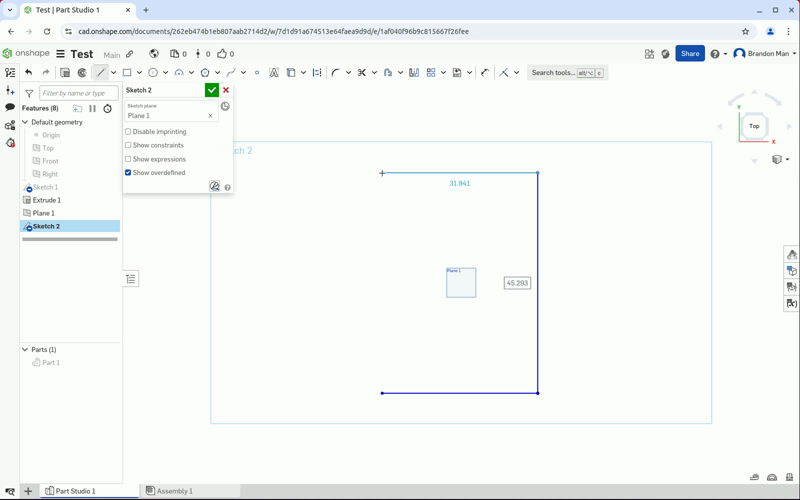
key_up(shift)
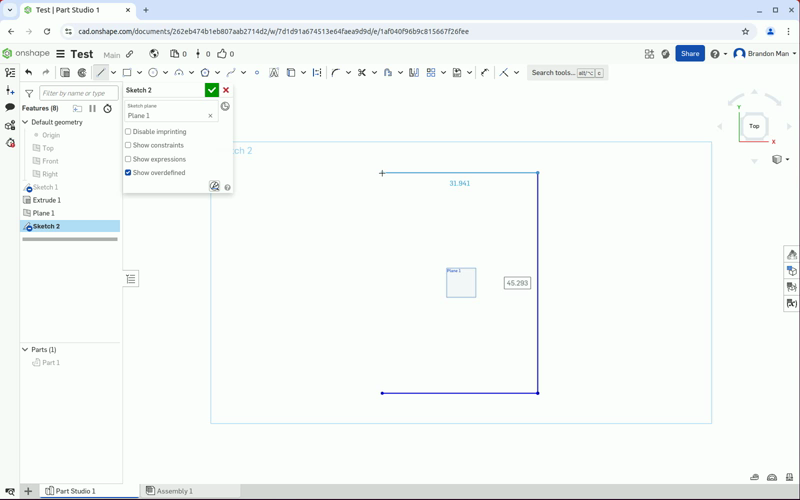
key_down(shift)
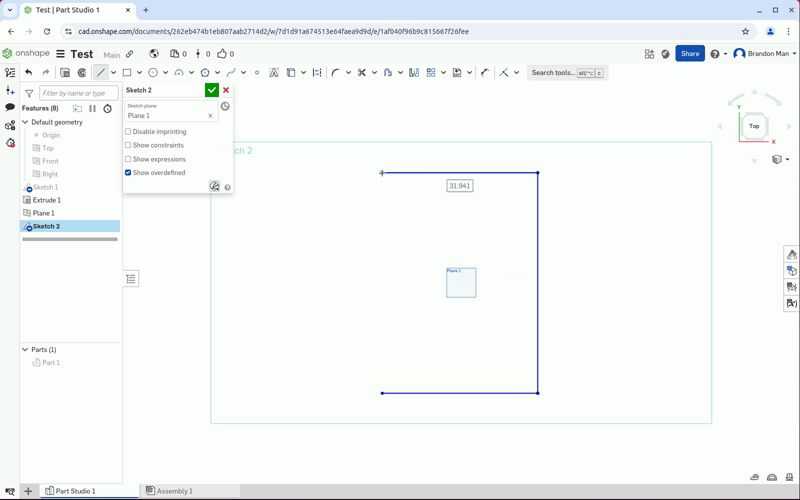
mouse_move(382, 393)
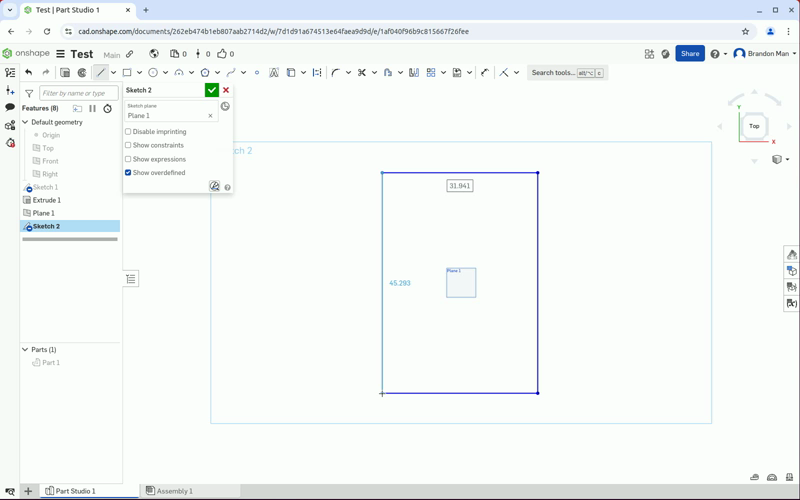
key_up(shift)
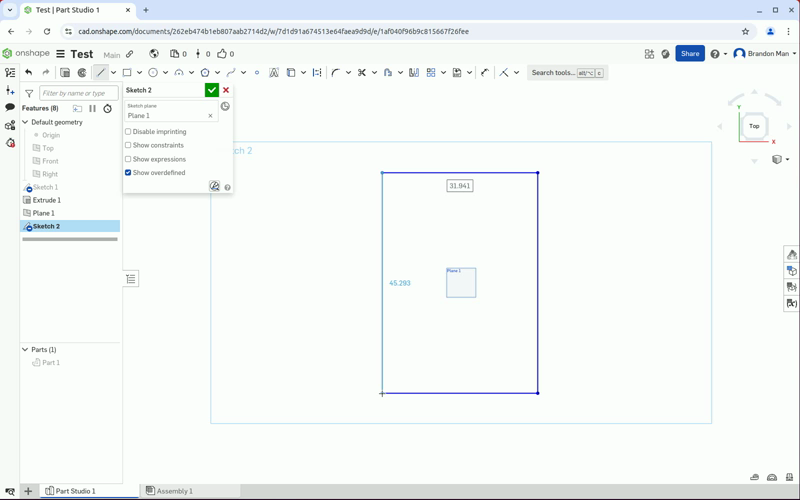
click(382, 393)
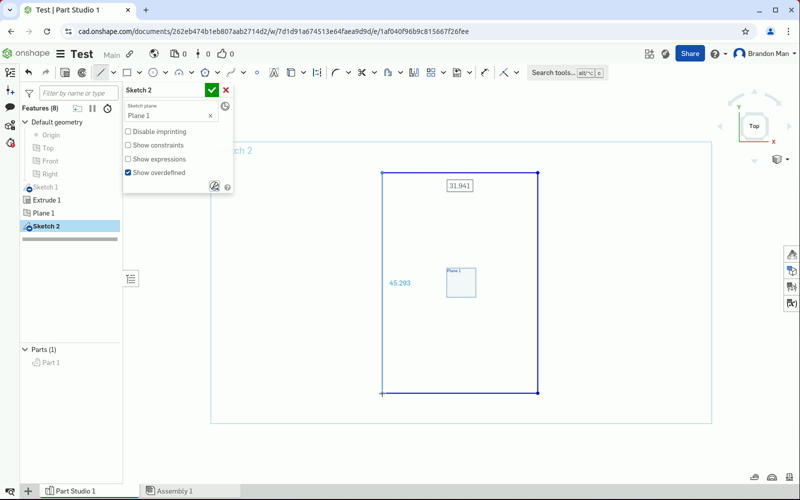
key(esc)
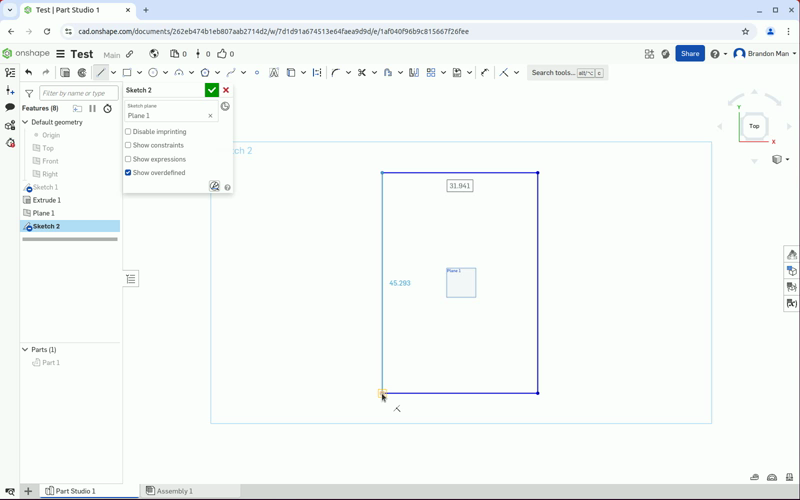
mouse_move(423, 346)
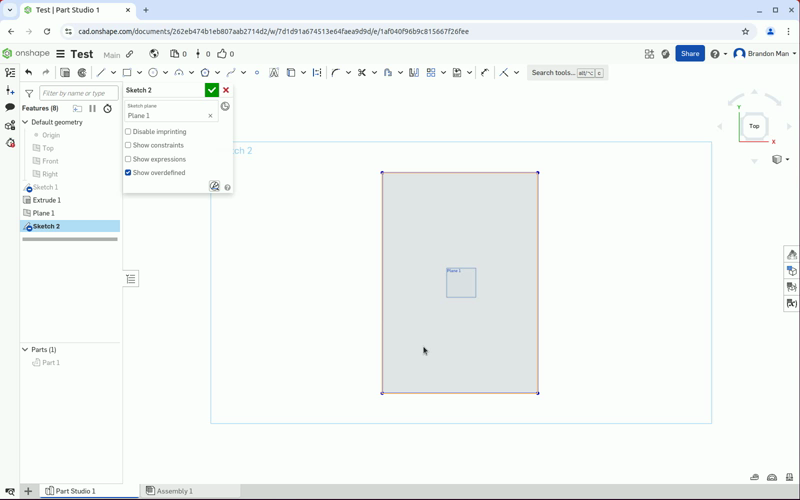
click(423, 346)
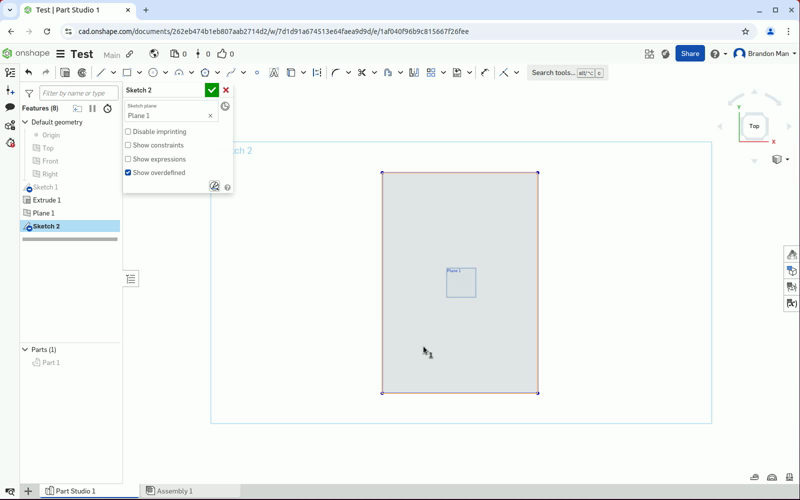
mouse_move(73, 352)
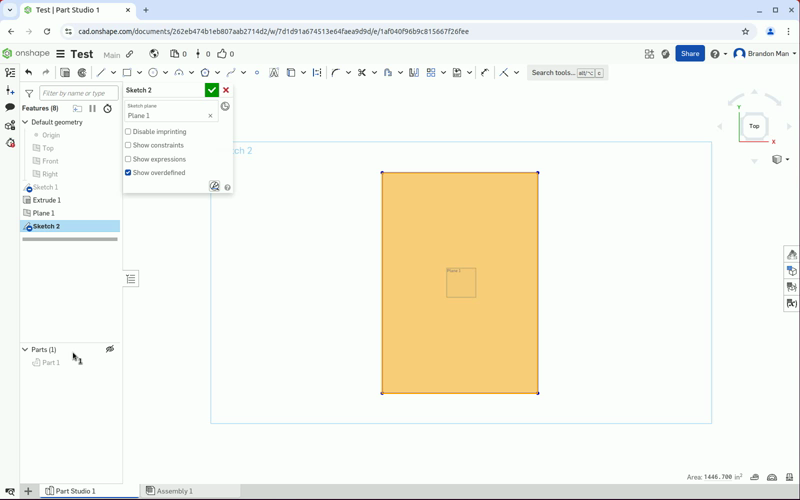
key(shift+y)
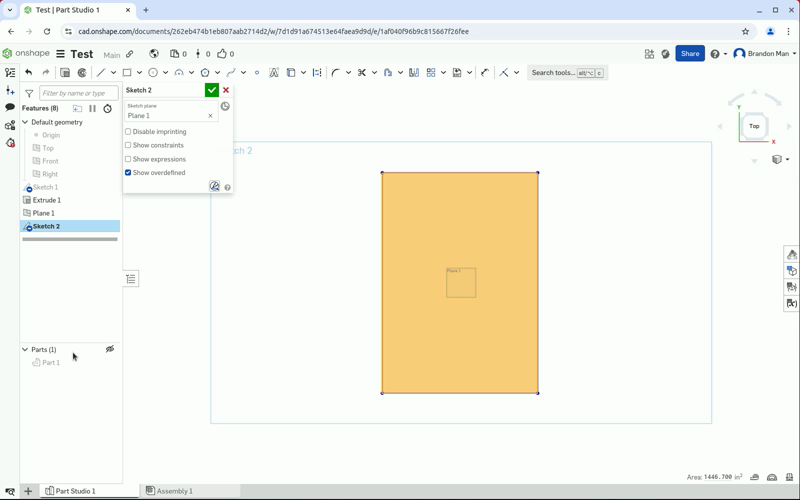
key(shift+e)
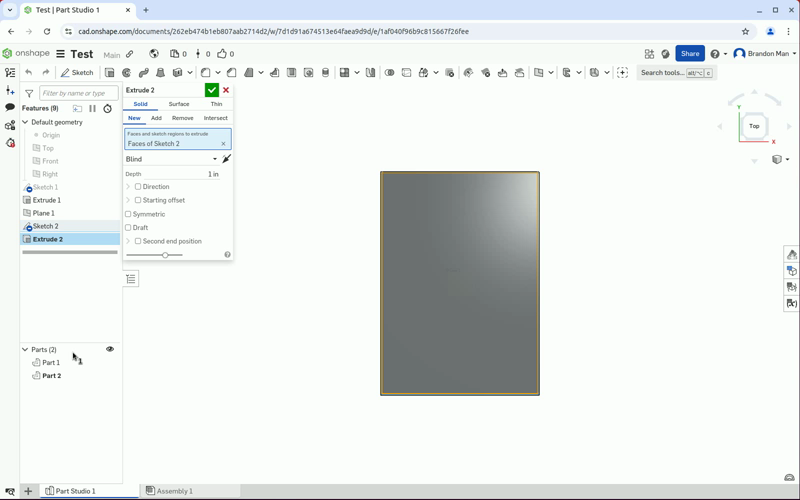
mouse_move(143, 106)
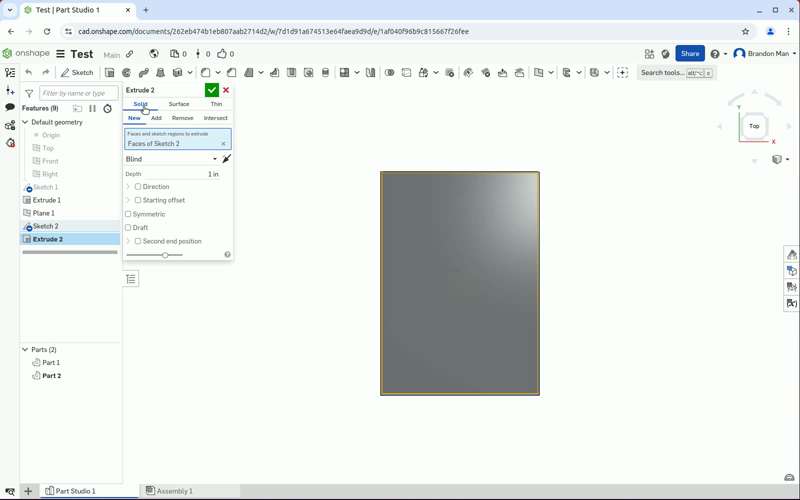
click(143, 106)
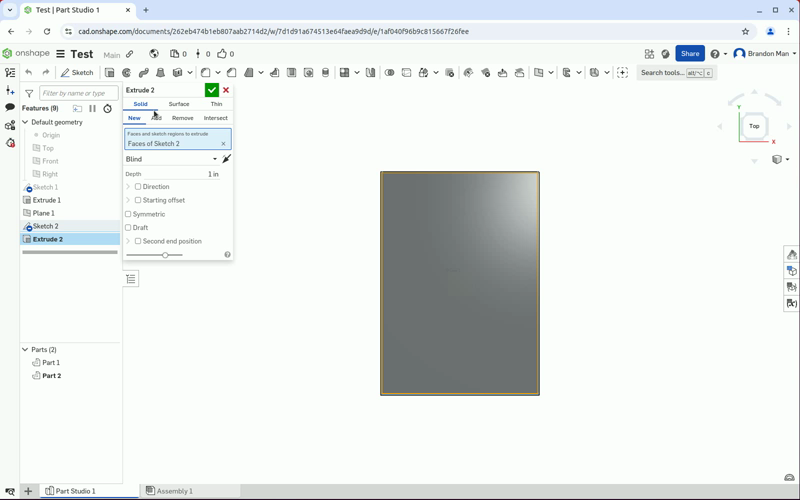
mouse_move(186, 120)
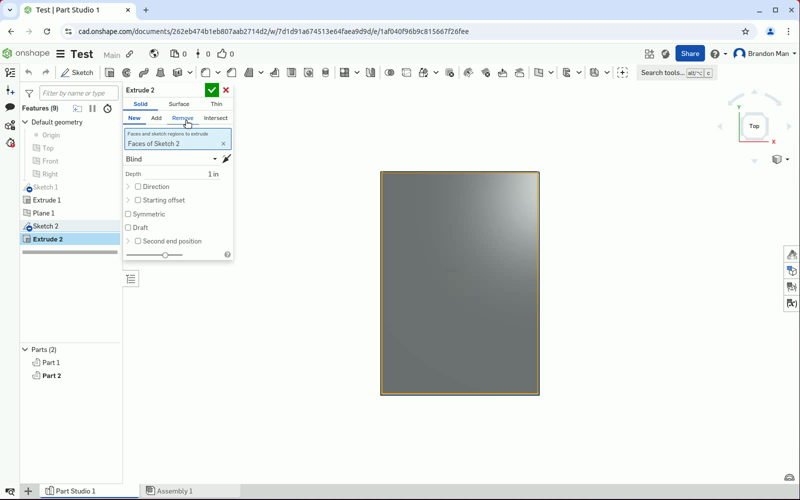
click(186, 120)
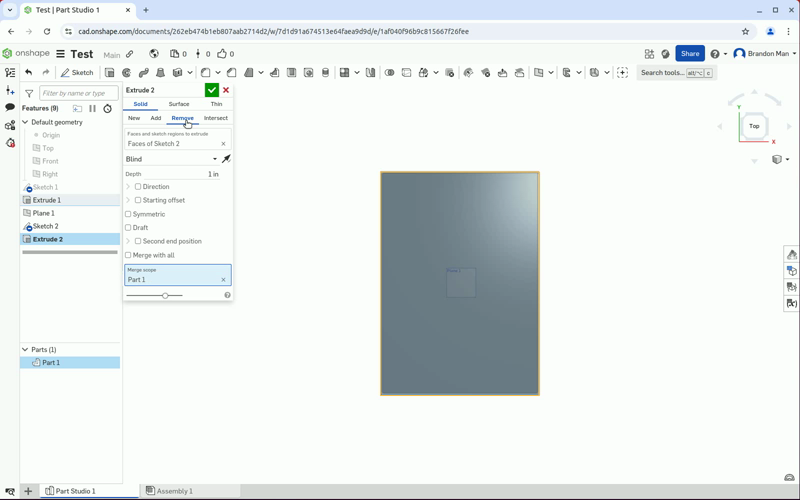
key(tab, 4)
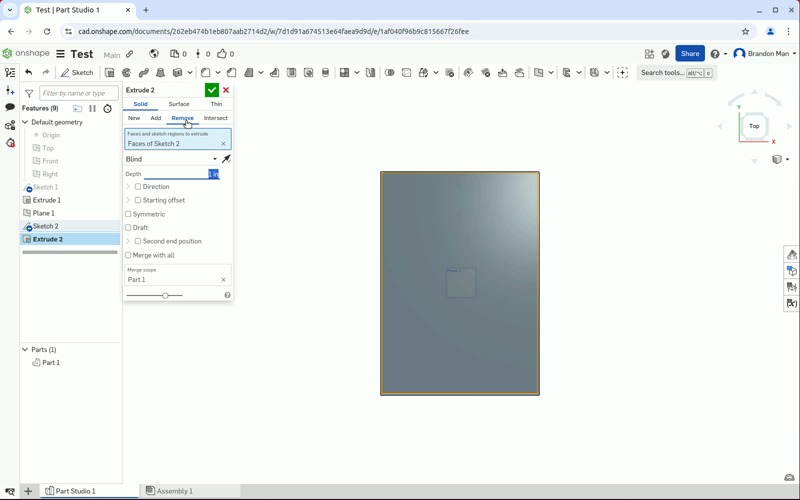
text(2.166)
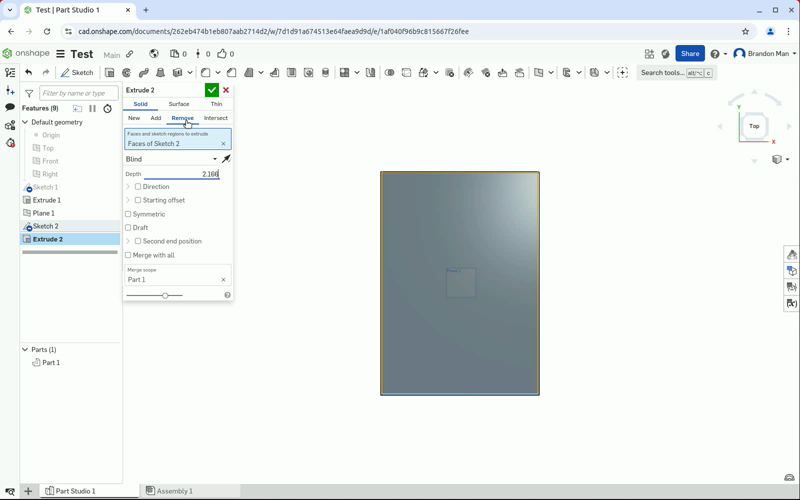
key(tab, 6)
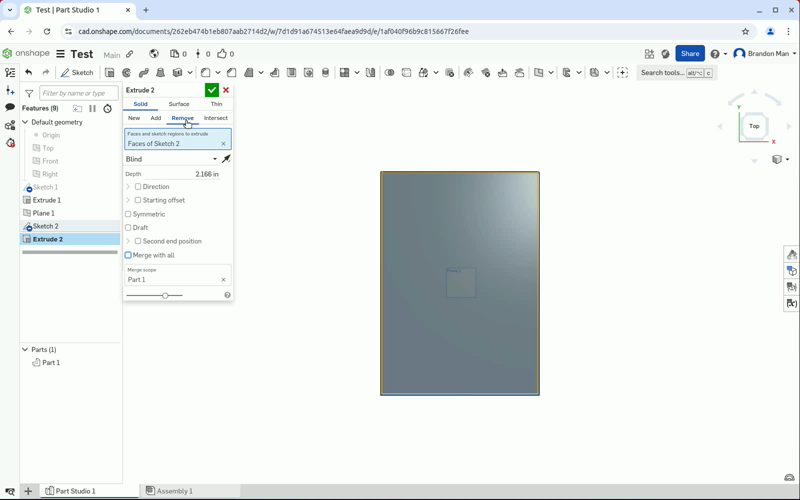
key(space)
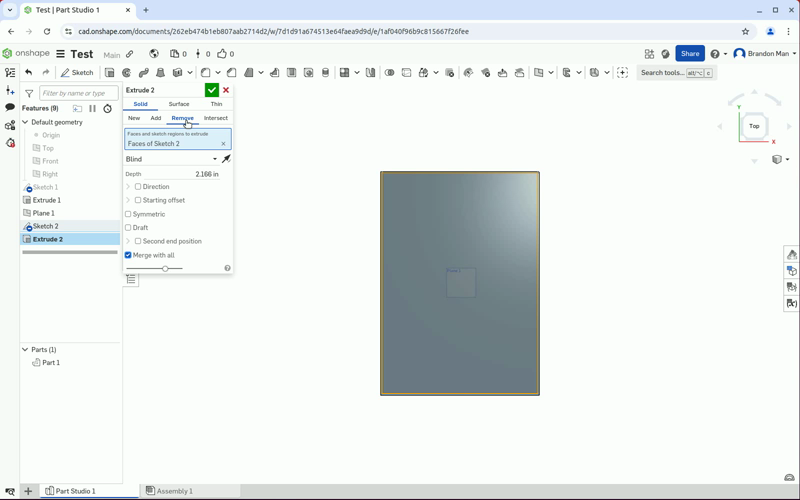
key(enter)
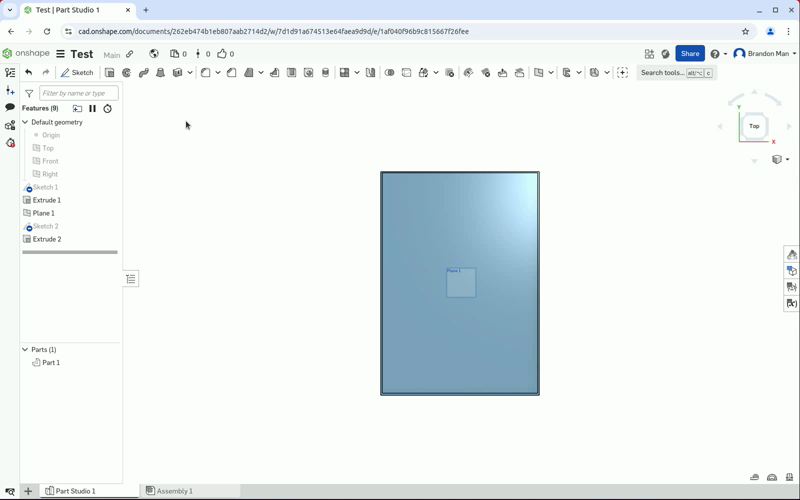
key(shift+h)
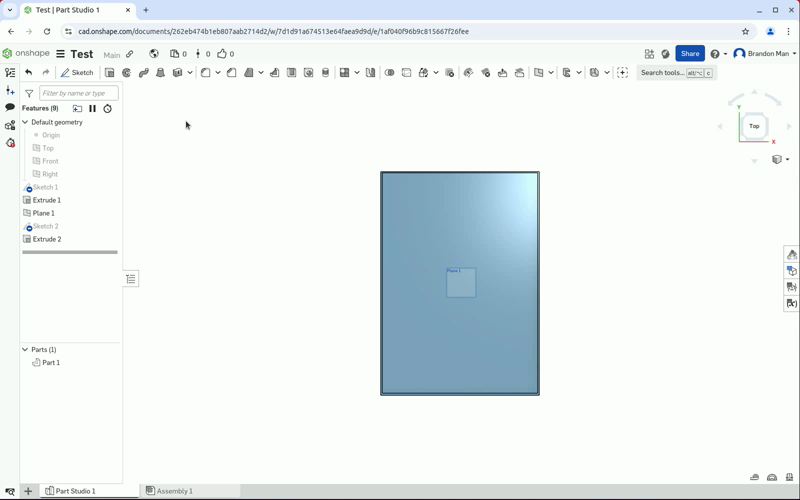
key(shift+h)
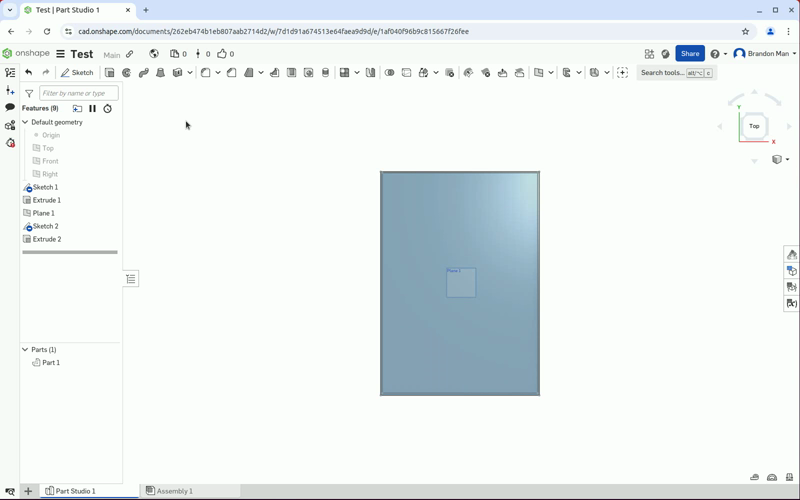
key(shift+7)
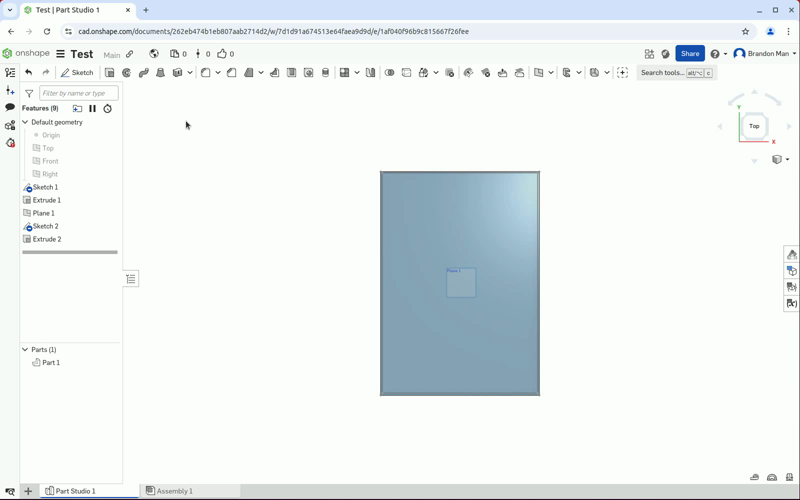
key(up, 3)
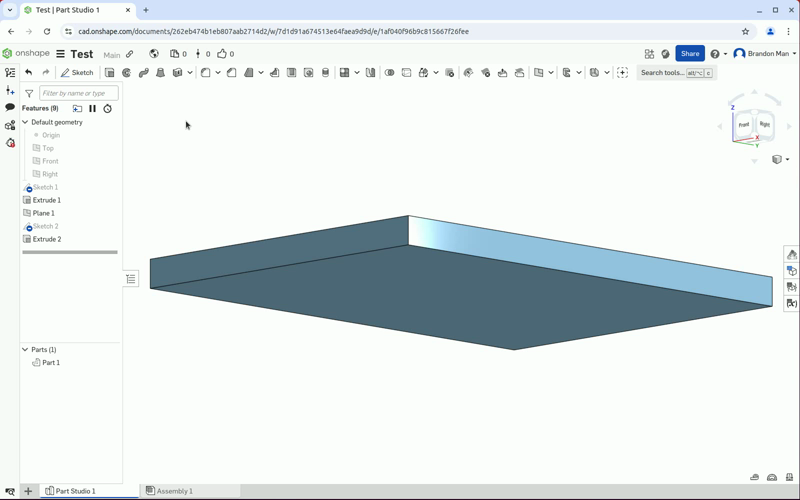
key(left, 3)
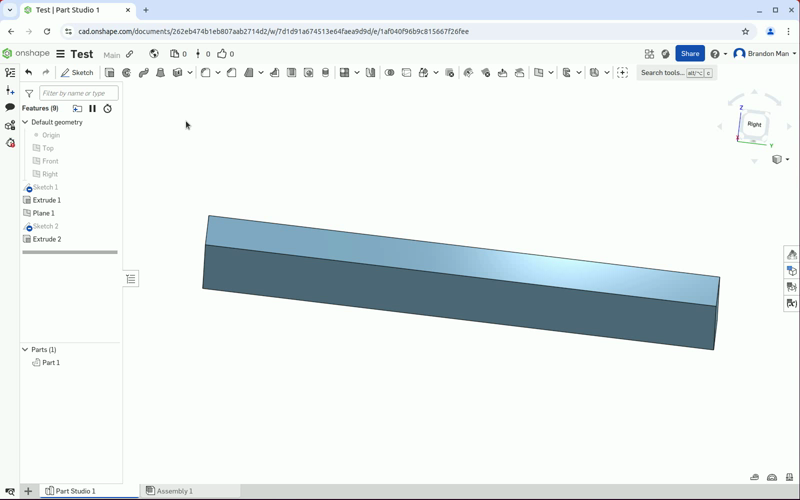
key(right, 3)
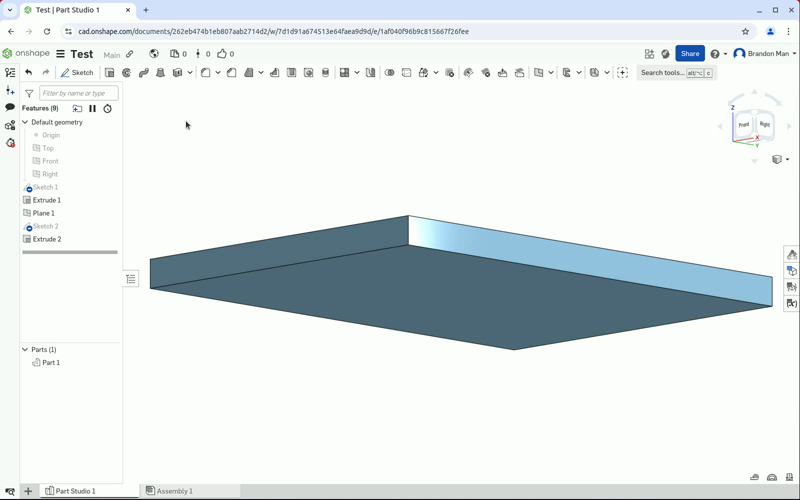
key(down, 3)
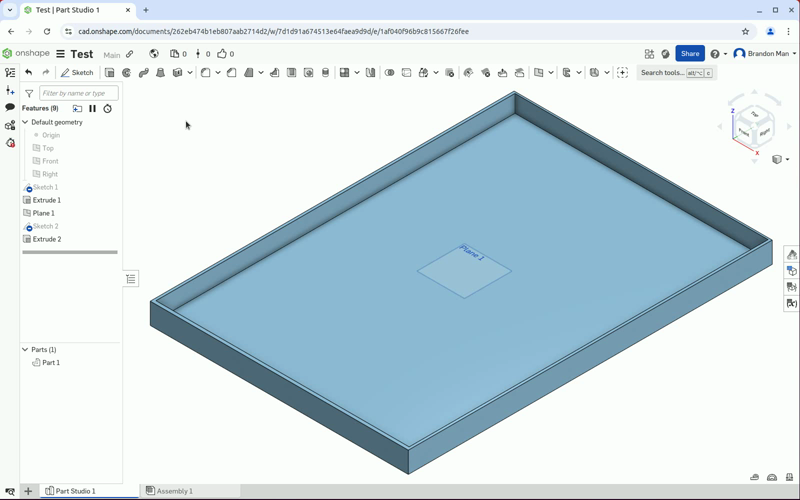
mouse_move(73, 189)
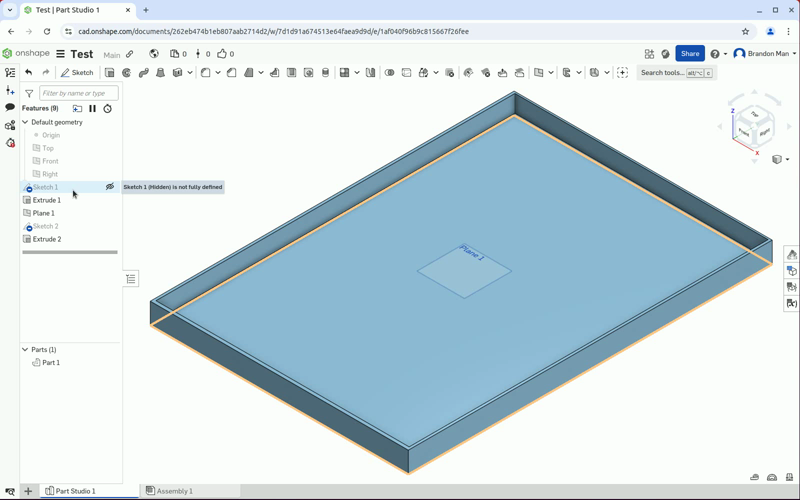
click(73, 189)